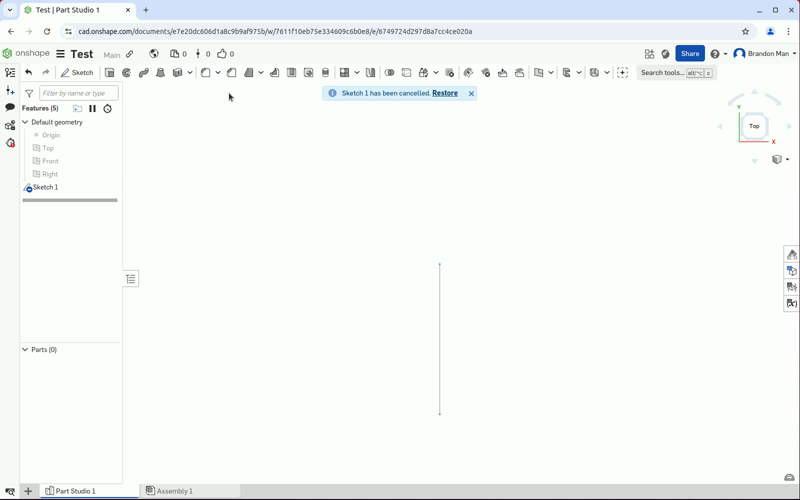
key(shift+h)
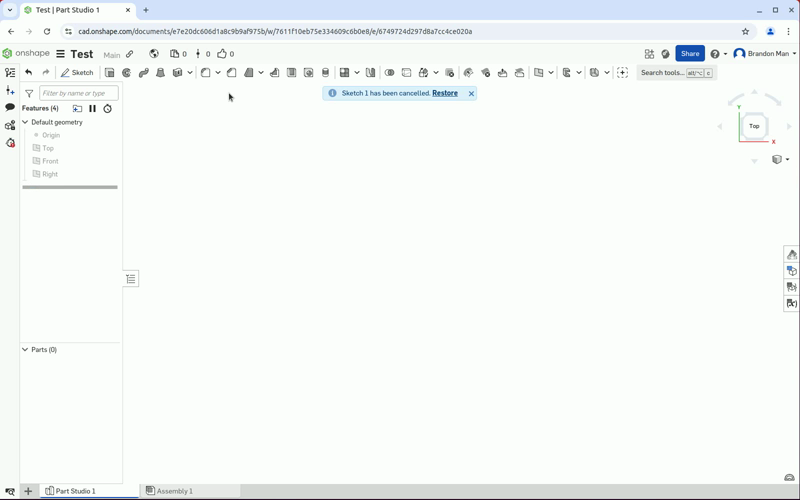
key(shift+s)
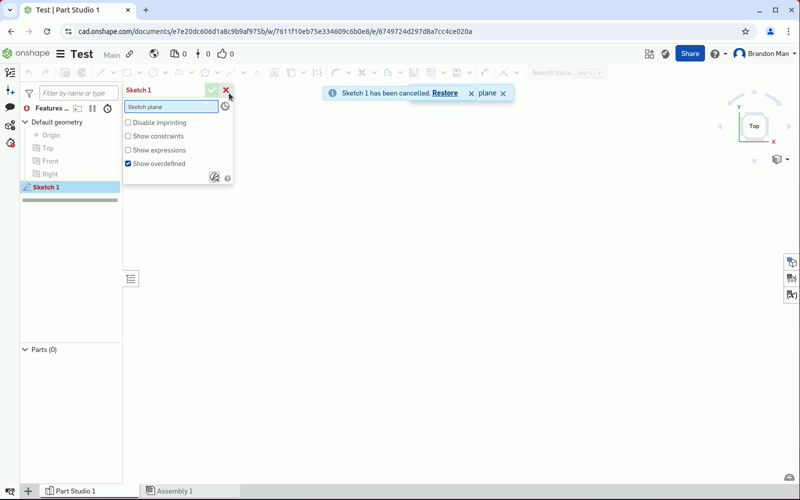
mouse_move(73, 150)
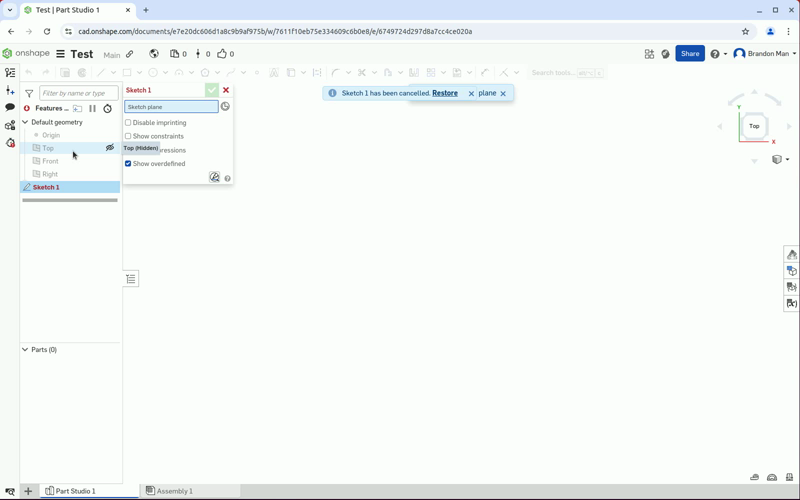
click(73, 150)
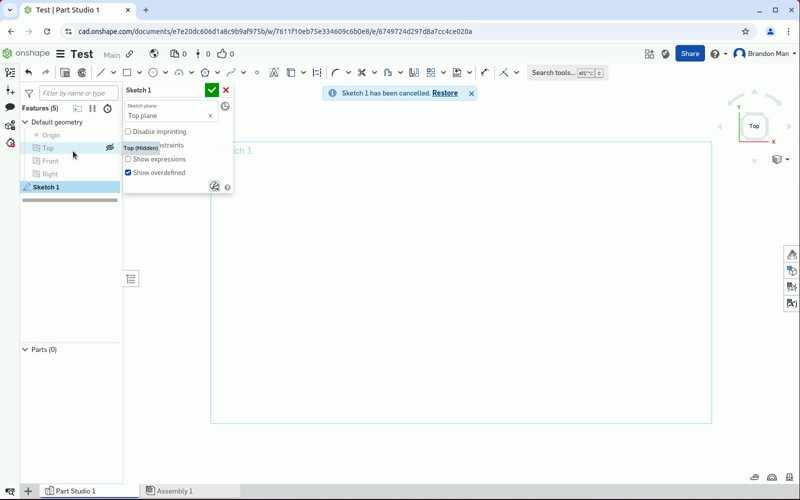
mouse_move(73, 352)
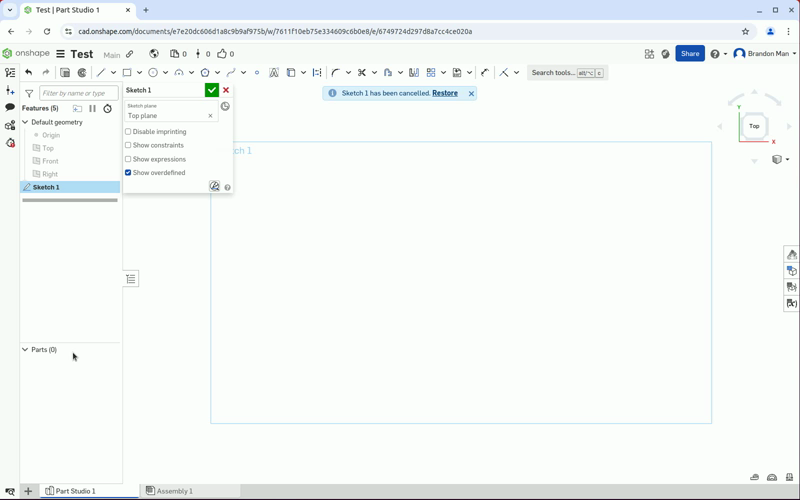
key(y)
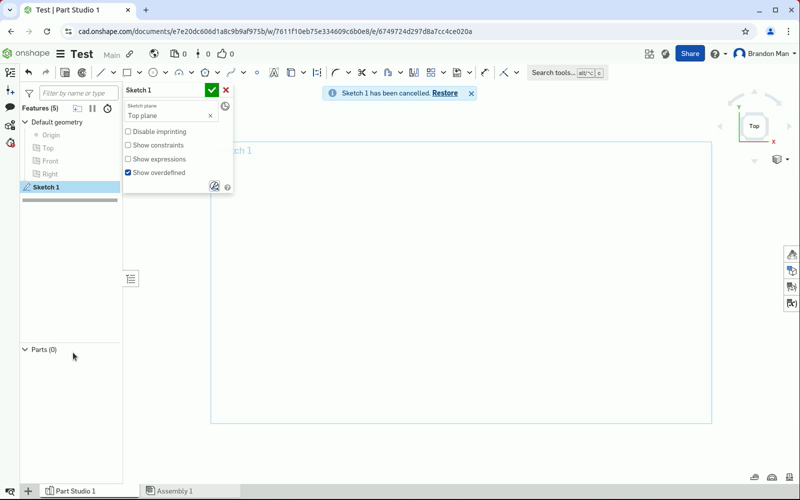
key(l)
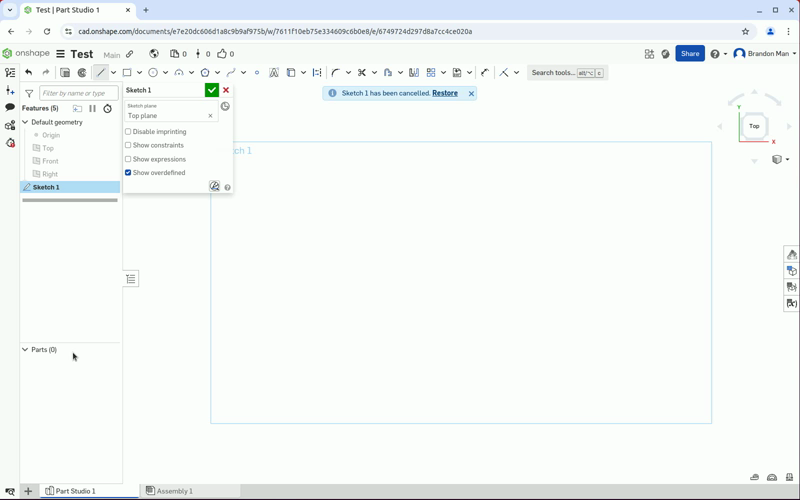
key_down(shift)
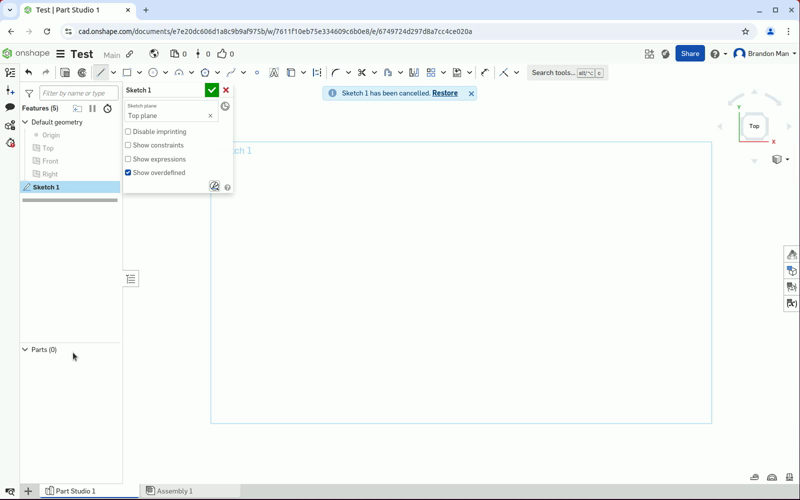
mouse_move(430, 313)
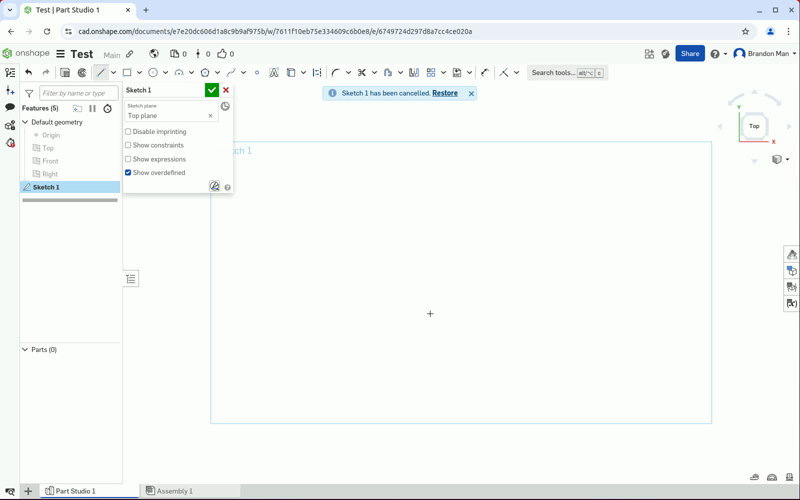
click(430, 313)
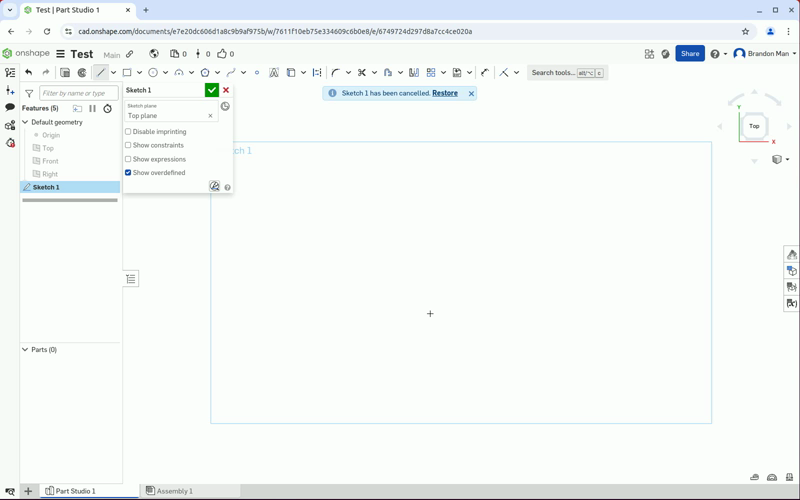
key_up(shift)
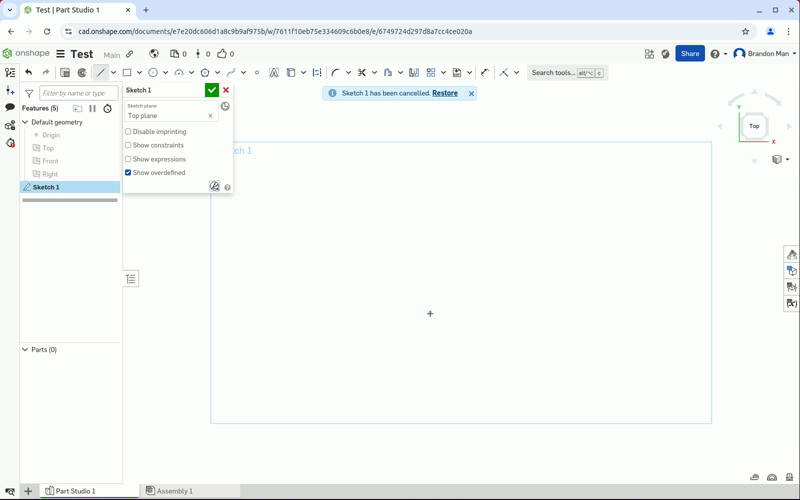
key_down(shift)
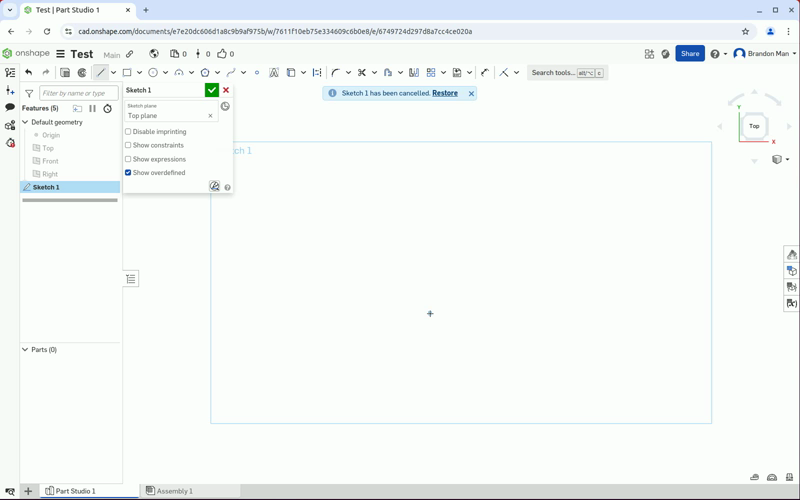
mouse_move(490, 313)
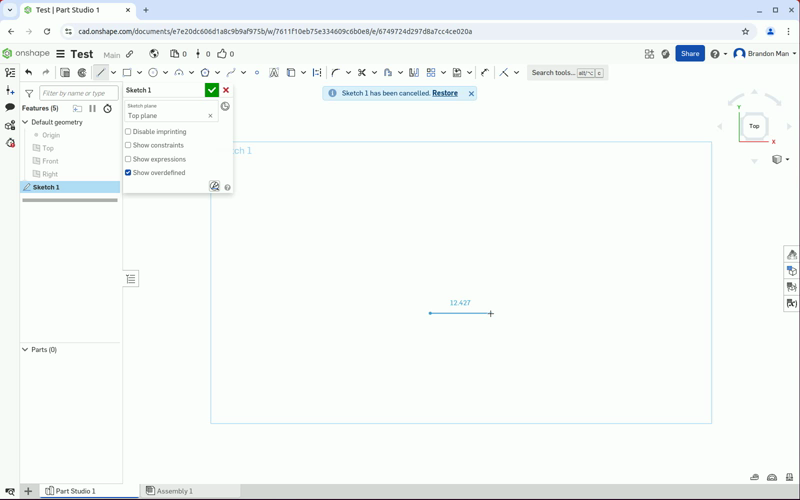
click(490, 313)
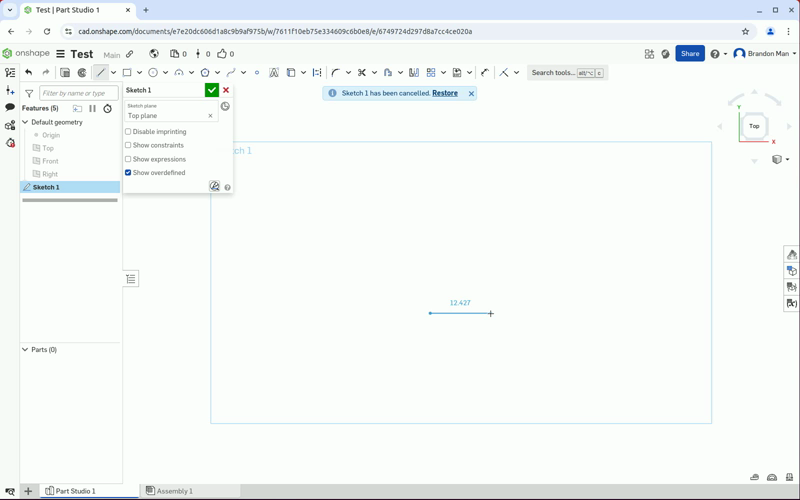
key_up(shift)
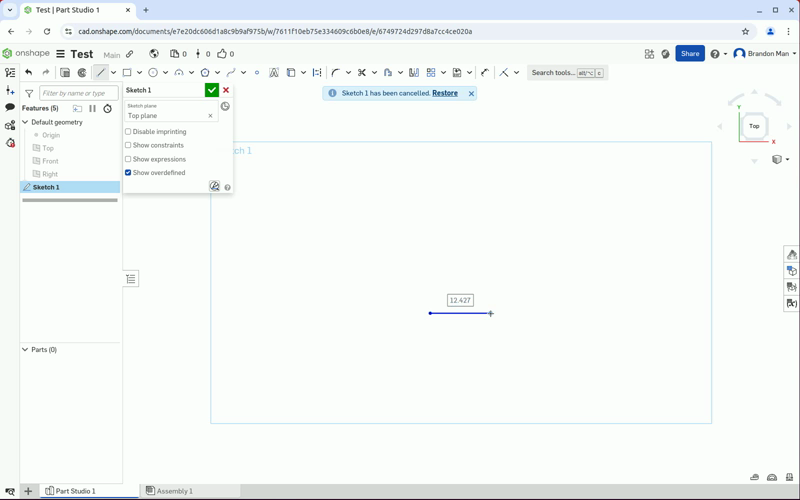
key_down(shift)
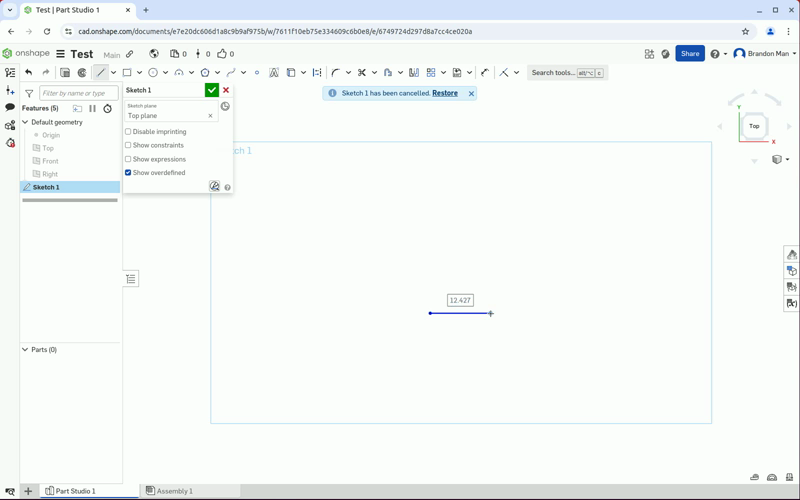
mouse_move(490, 252)
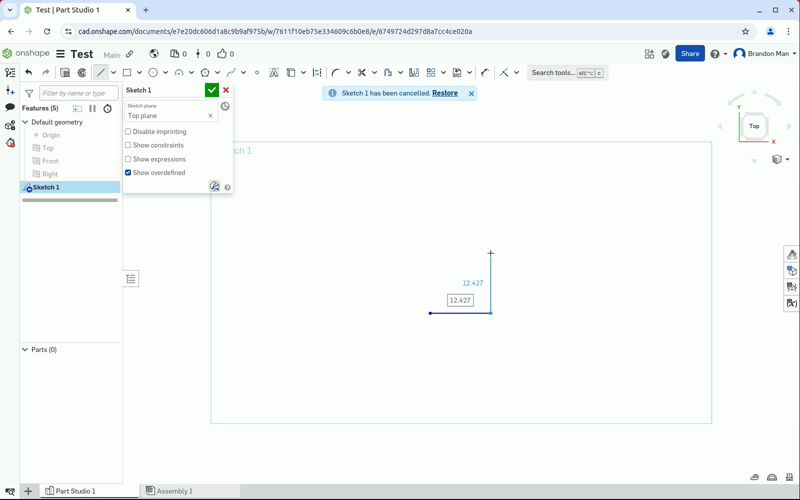
click(490, 252)
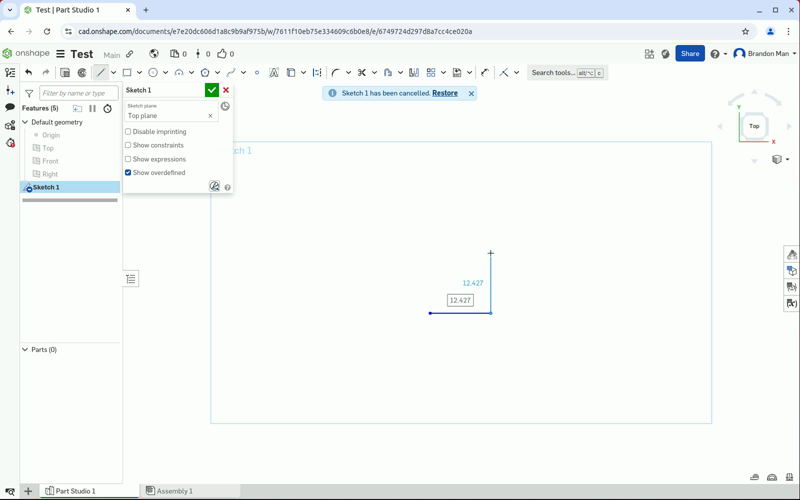
key_up(shift)
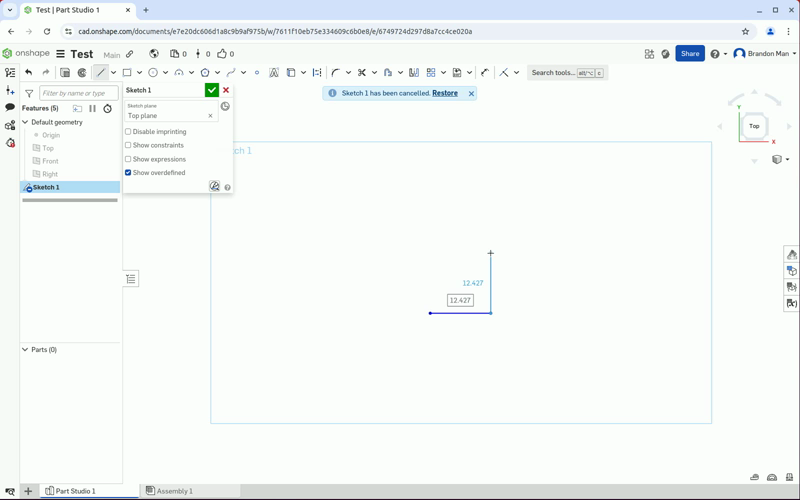
key_down(shift)
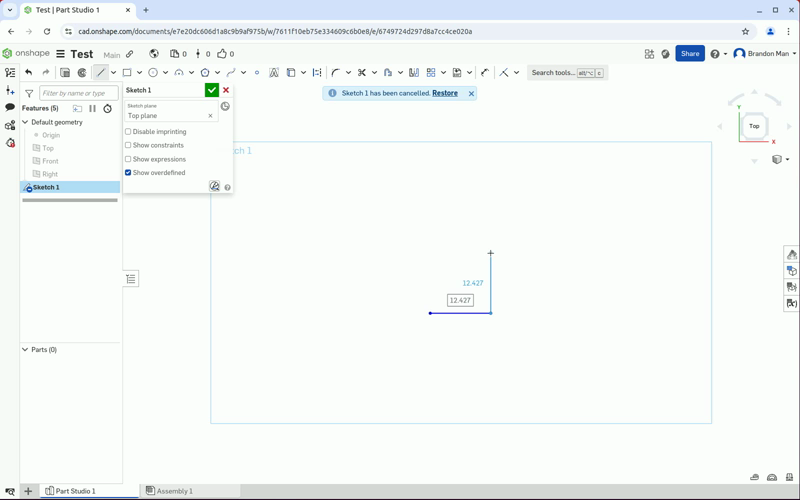
mouse_move(430, 252)
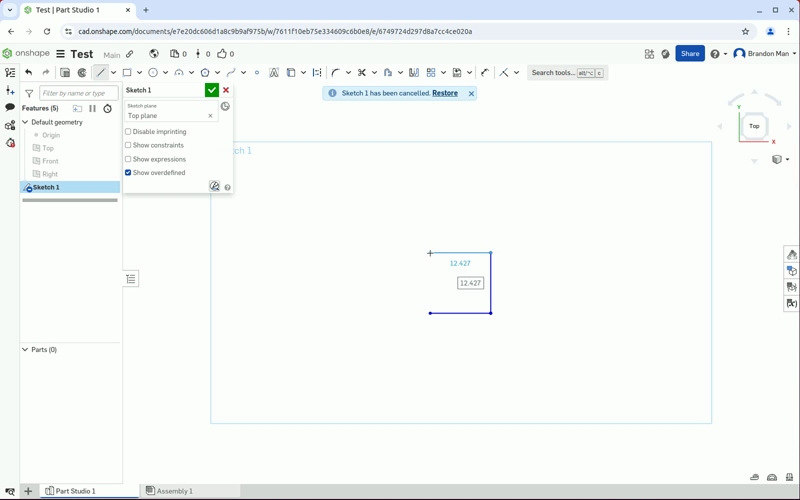
click(430, 252)
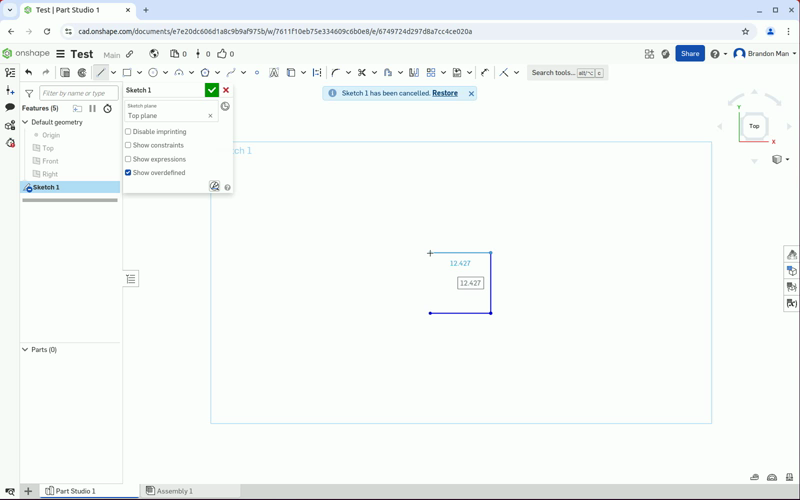
key_up(shift)
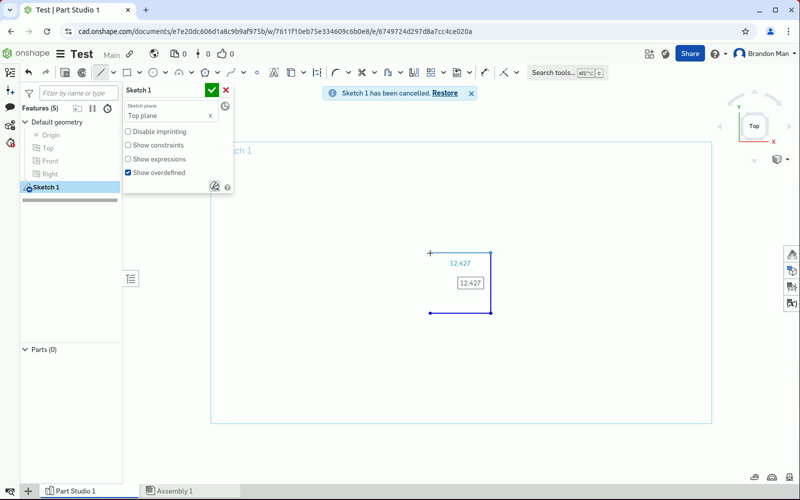
key_down(shift)
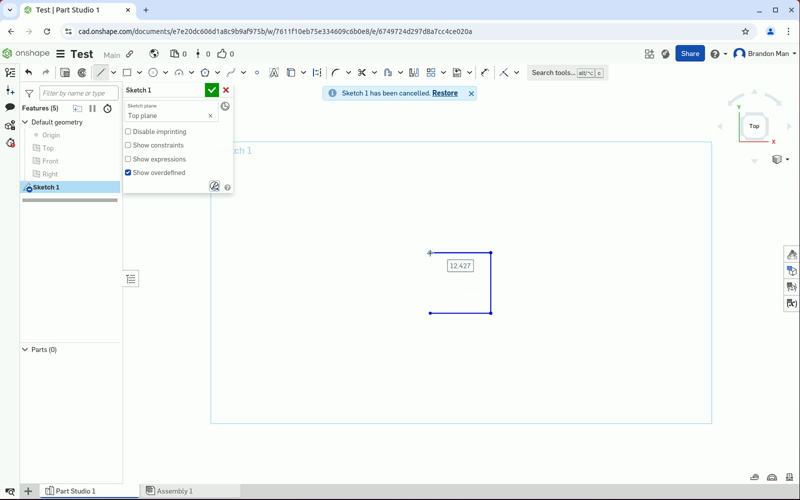
mouse_move(430, 313)
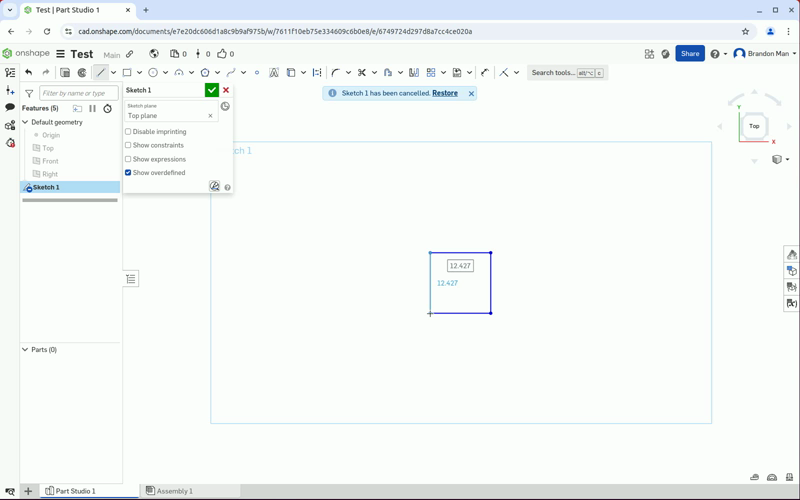
key_up(shift)
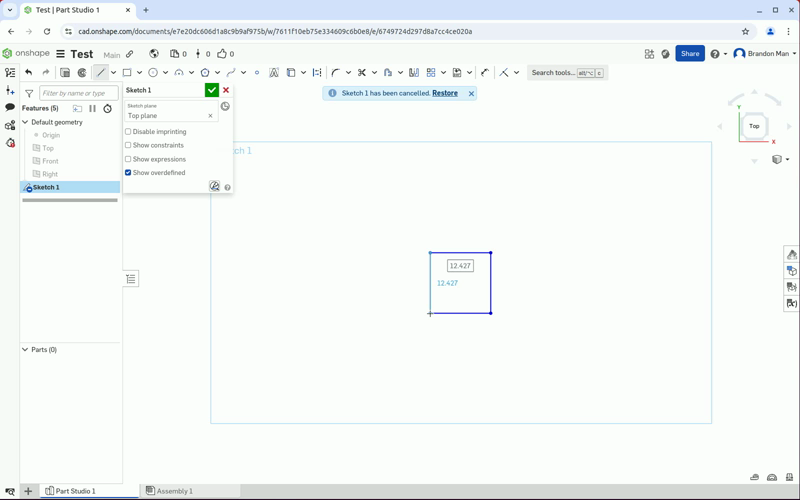
click(430, 313)
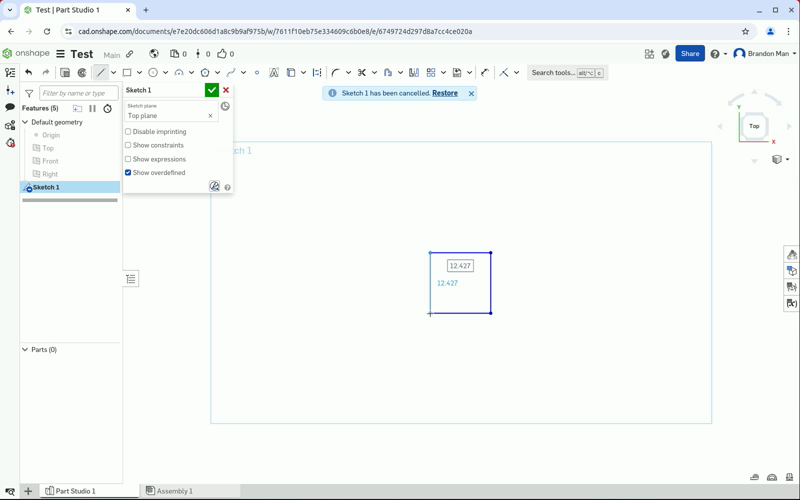
key(esc)
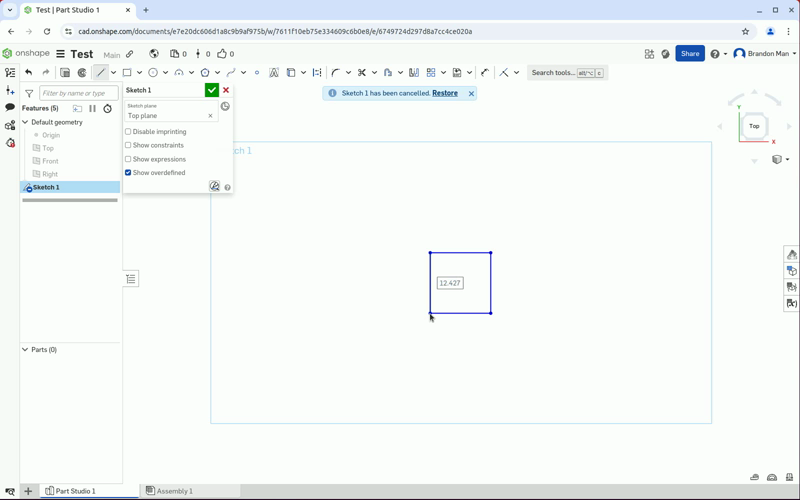
mouse_move(487, 298)
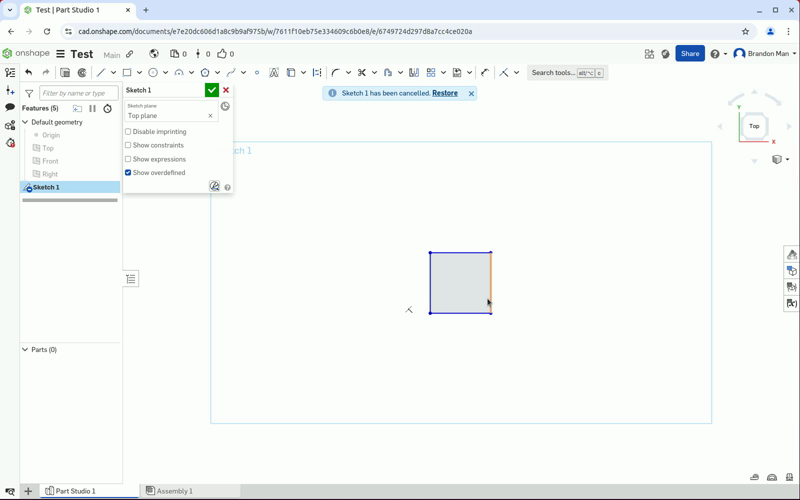
click(487, 298)
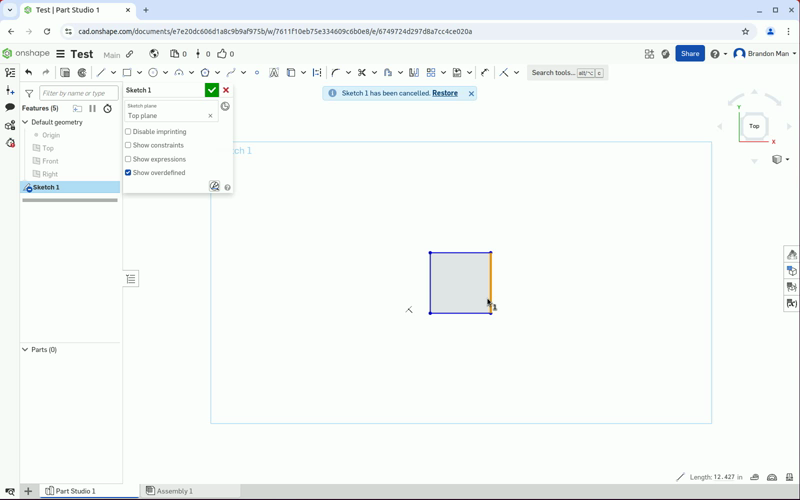
mouse_move(73, 352)
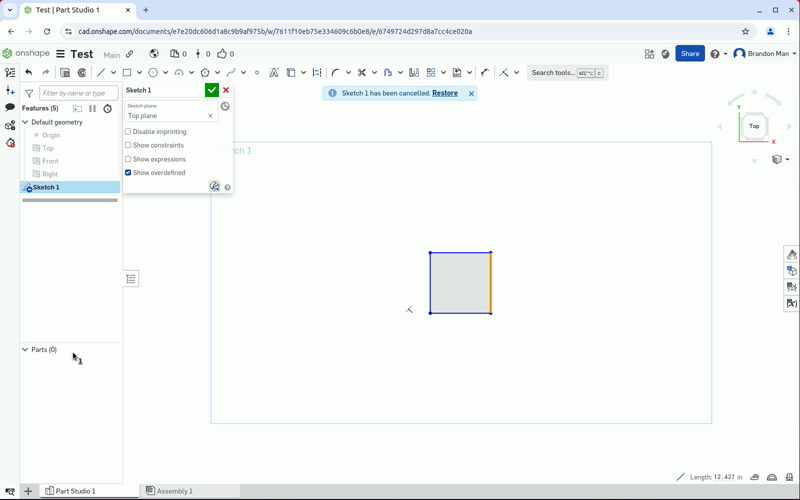
key(shift+y)
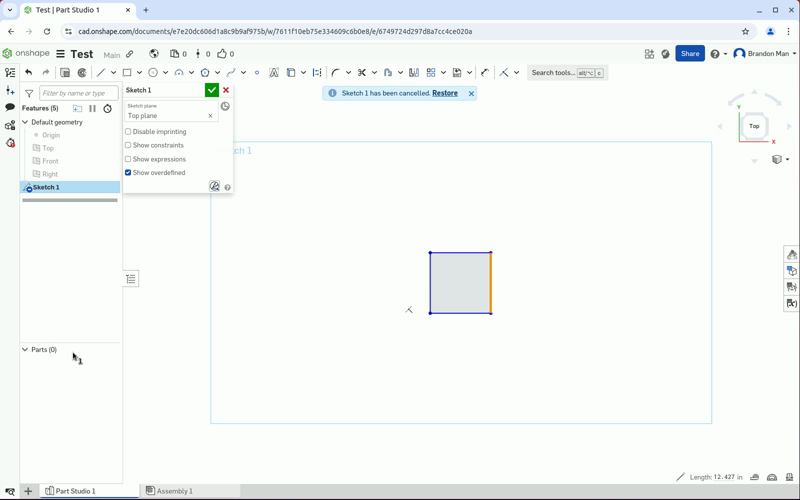
key(shift+e)
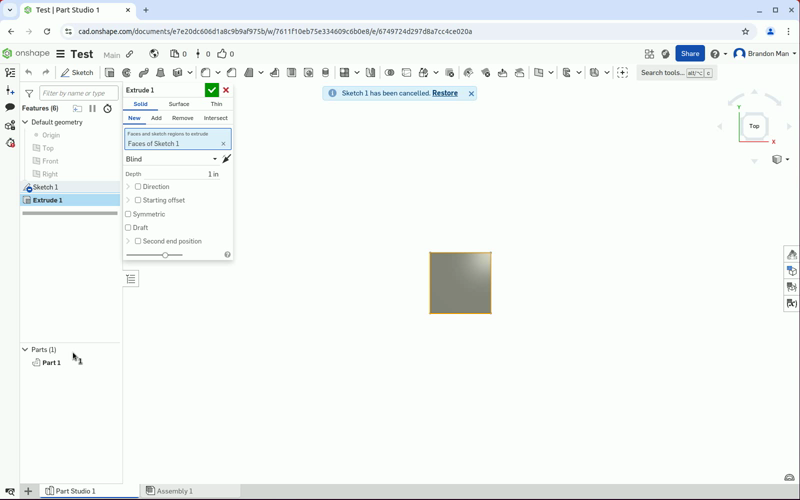
mouse_move(143, 106)
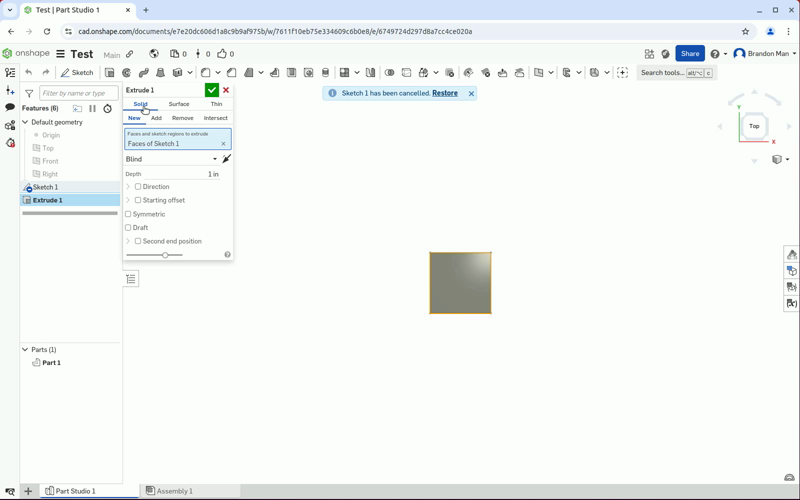
click(143, 106)
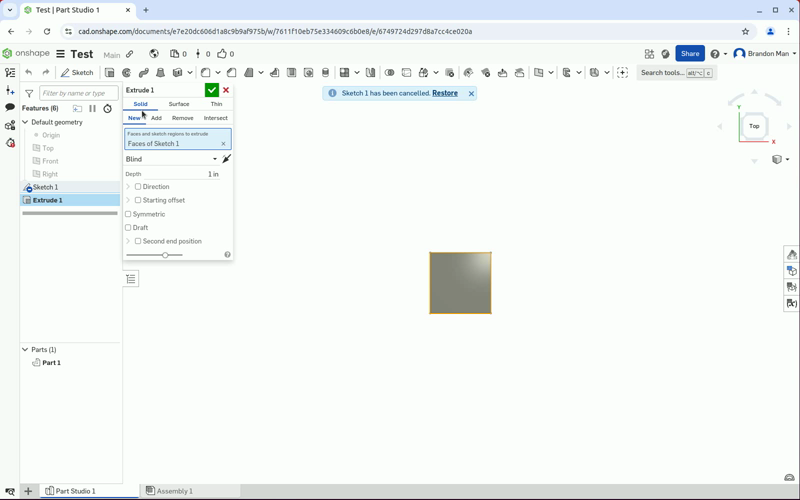
mouse_move(137, 120)
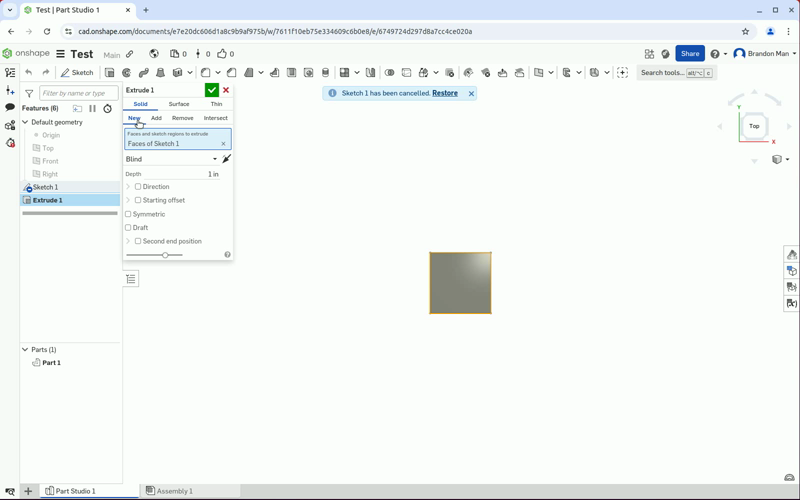
click(137, 120)
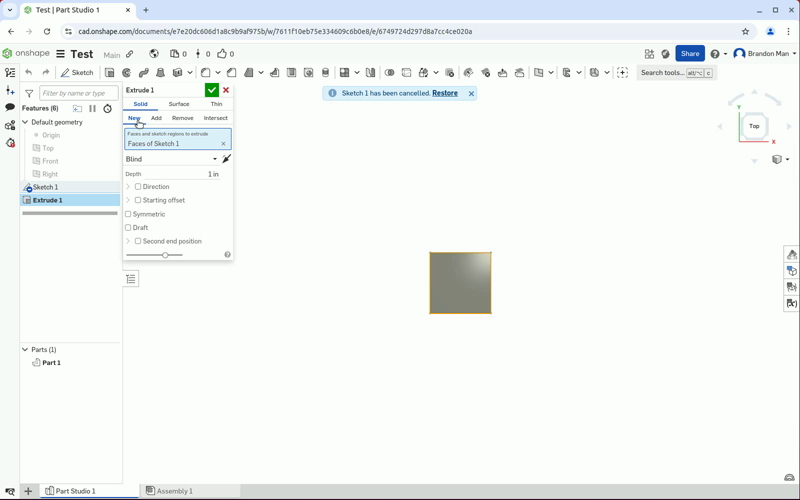
key(tab, 4)
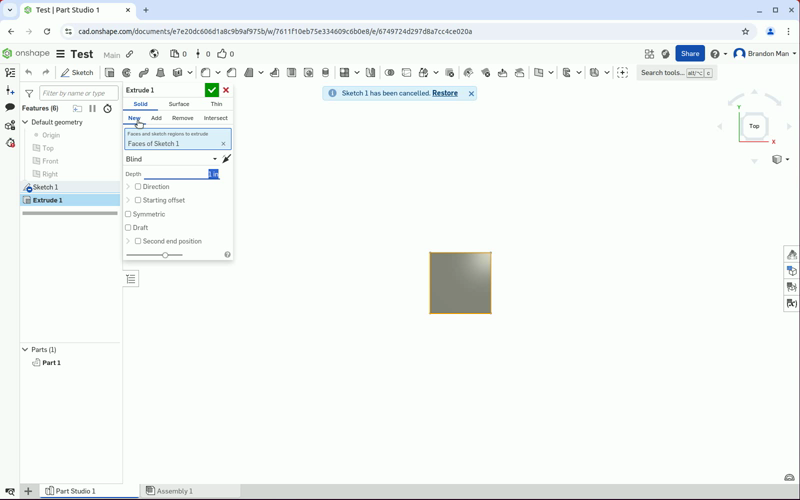
text(5.055)
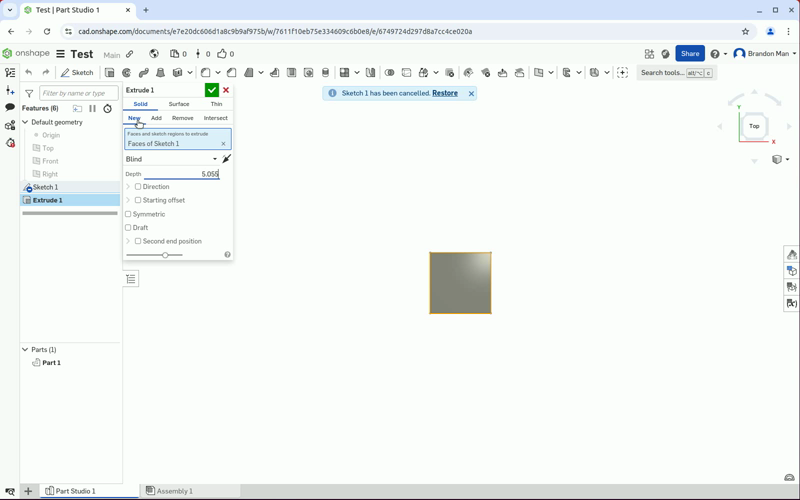
key(enter)
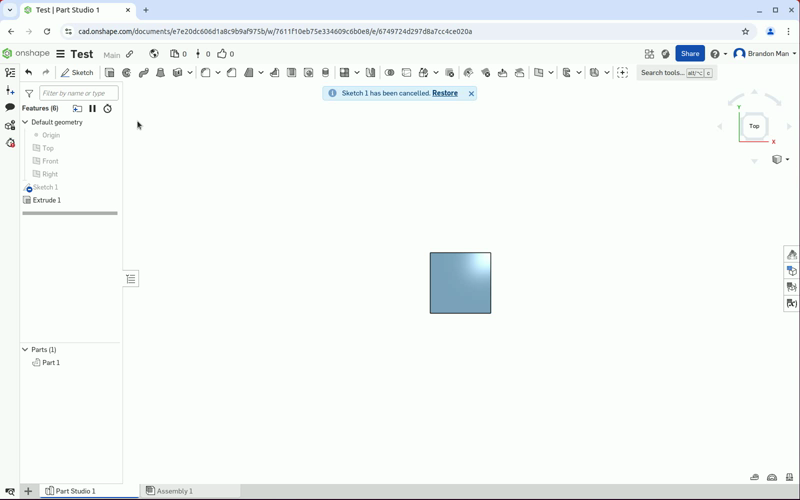
key(shift+h)
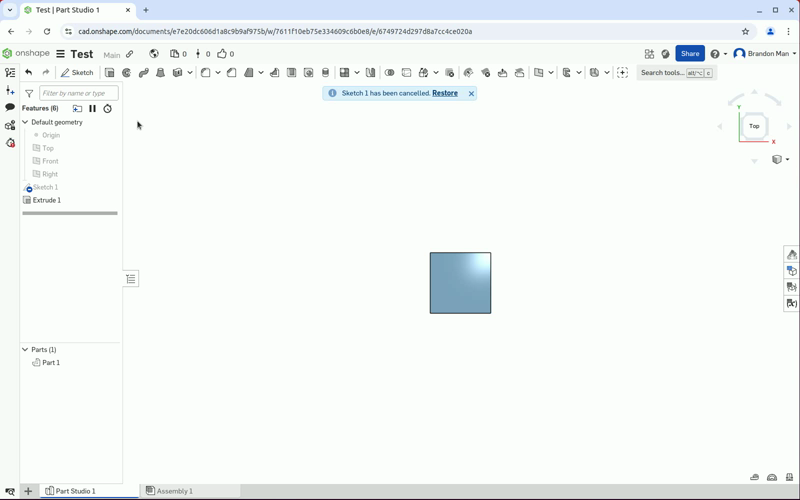
key(shift+h)
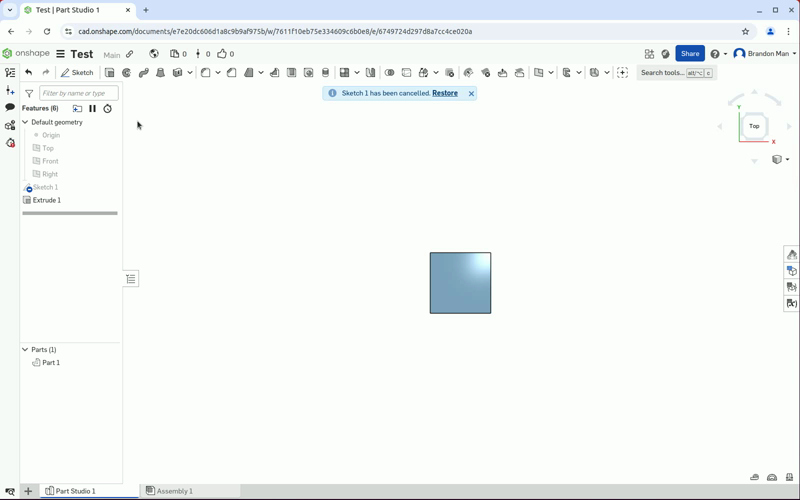
mouse_move(73, 189)
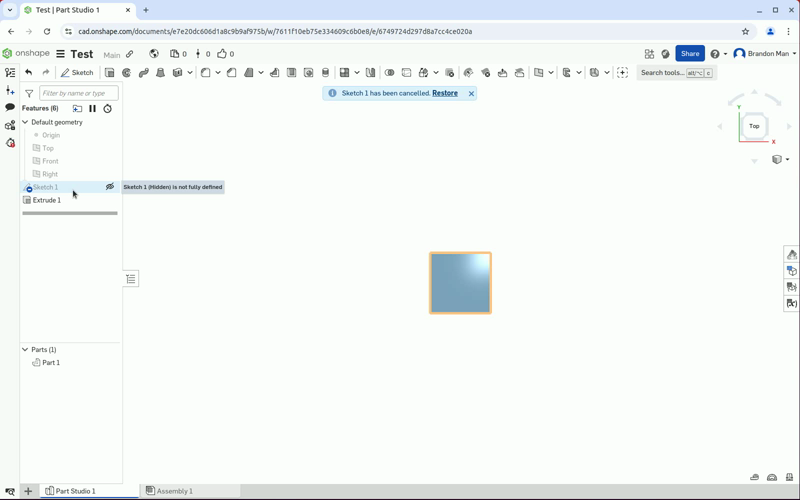
click(73, 189)
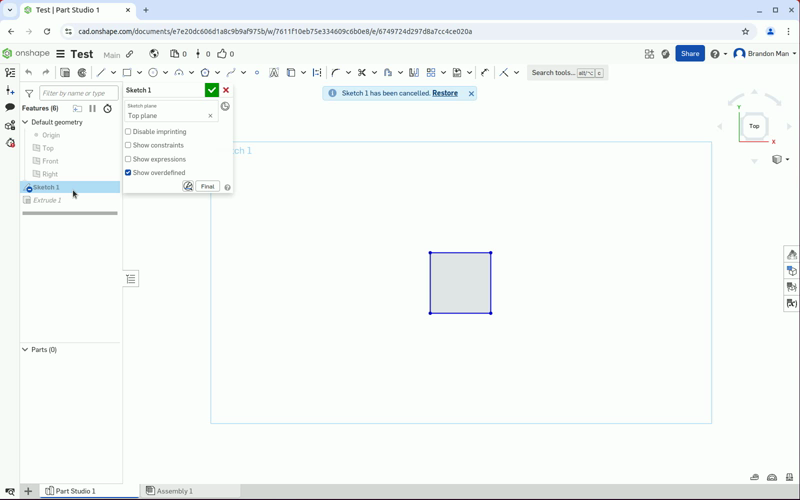
mouse_move(229, 92)
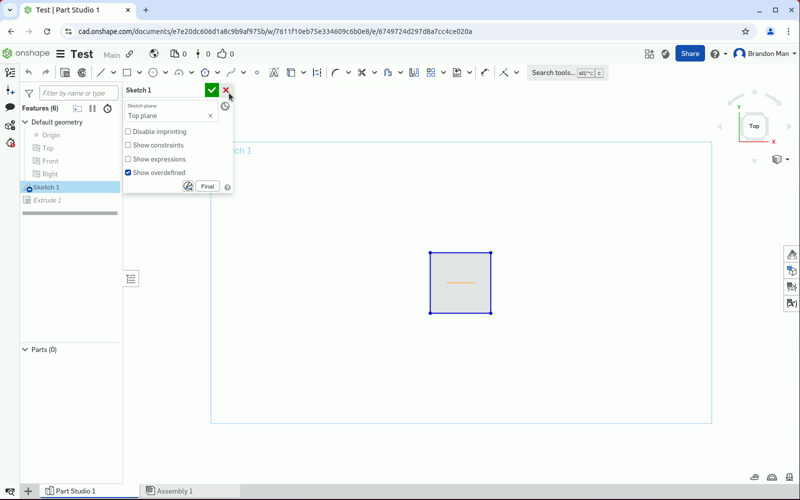
click(229, 92)
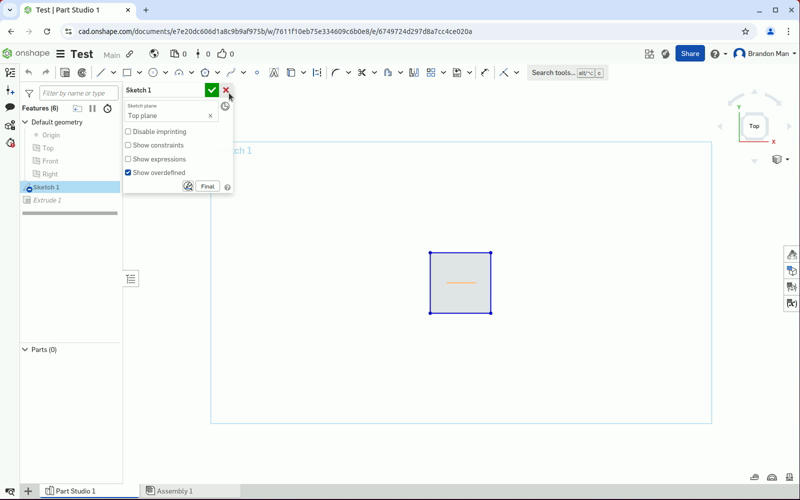
key(shift+s)
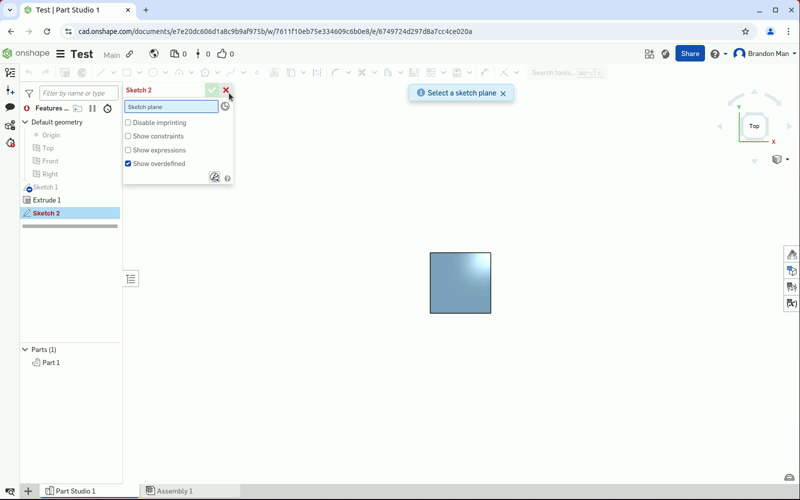
mouse_move(73, 150)
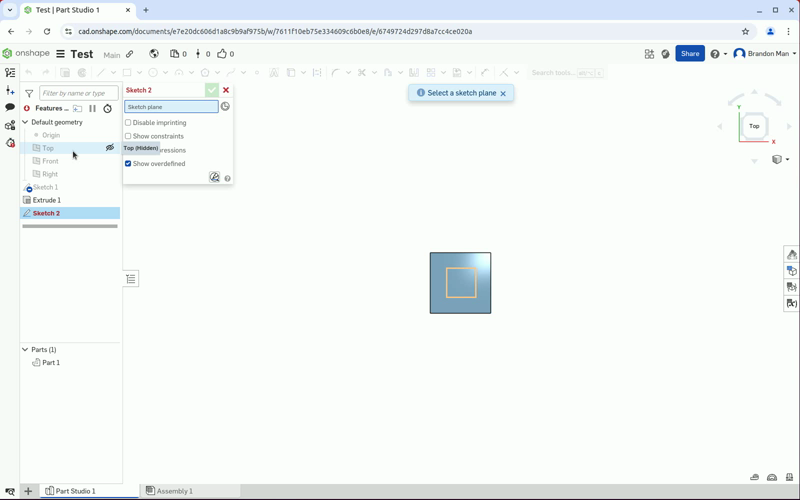
click(73, 150)
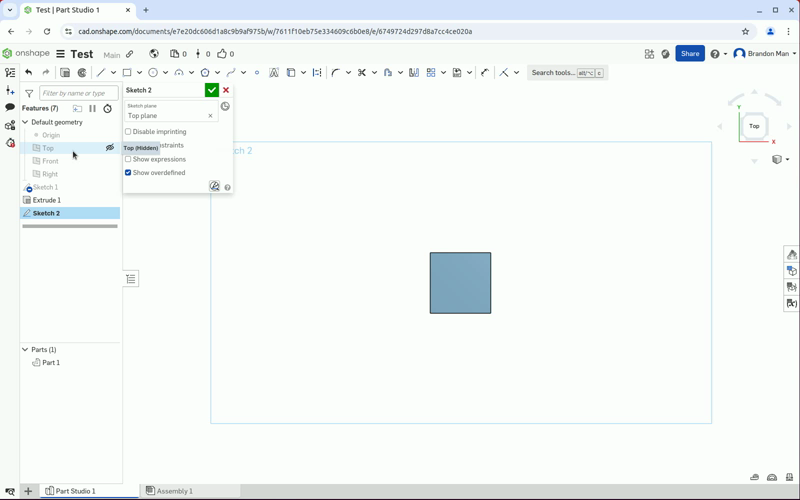
mouse_move(73, 352)
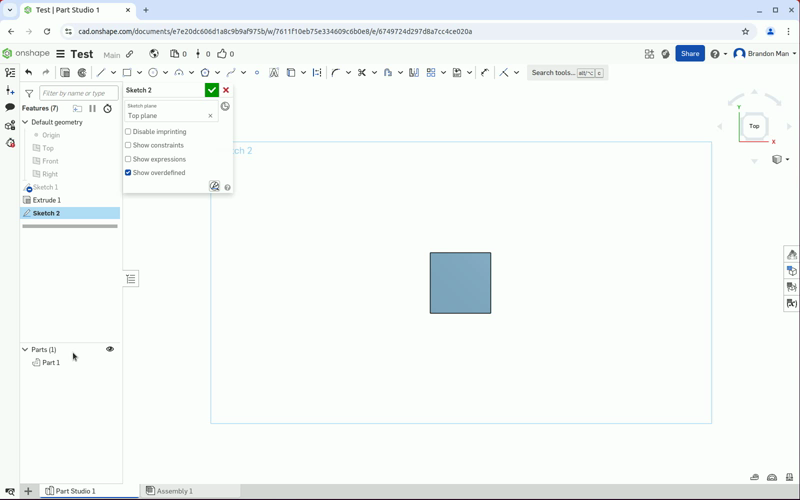
key(y)
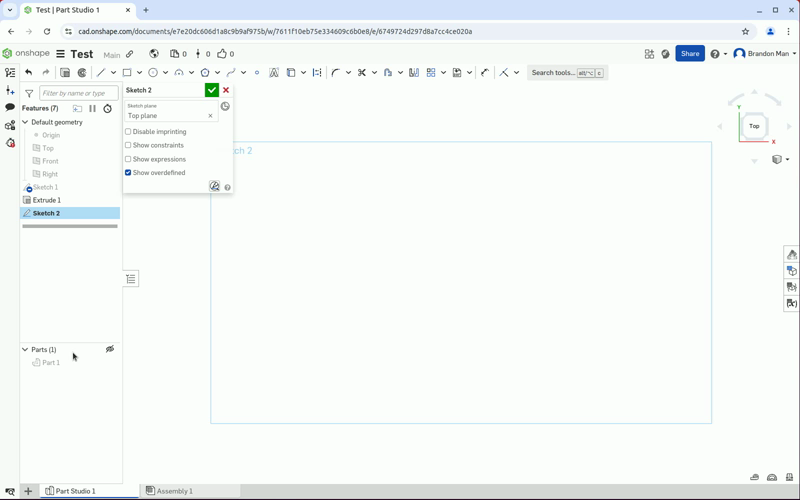
key(c)
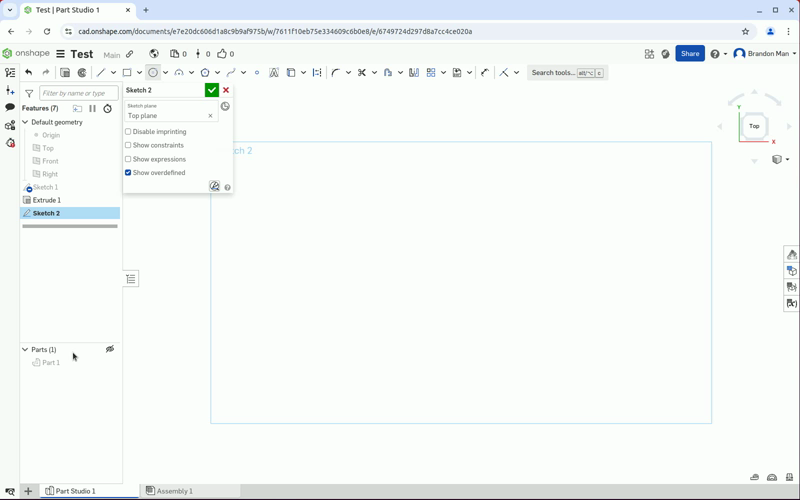
key_down(shift)
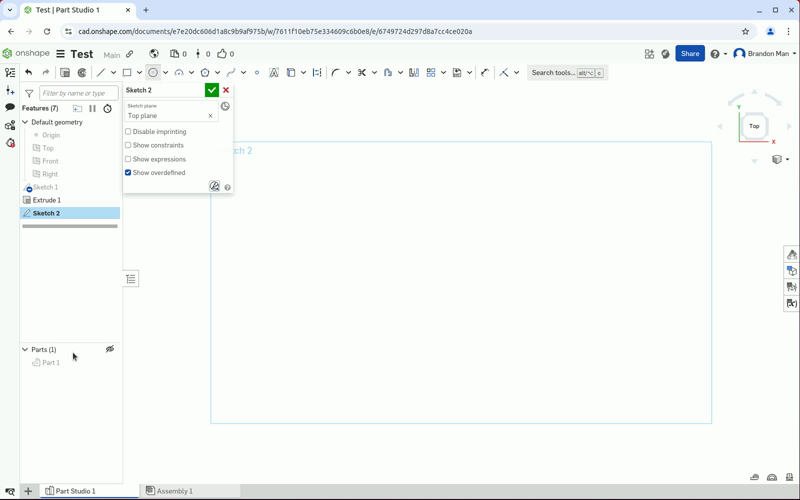
mouse_move(461, 282)
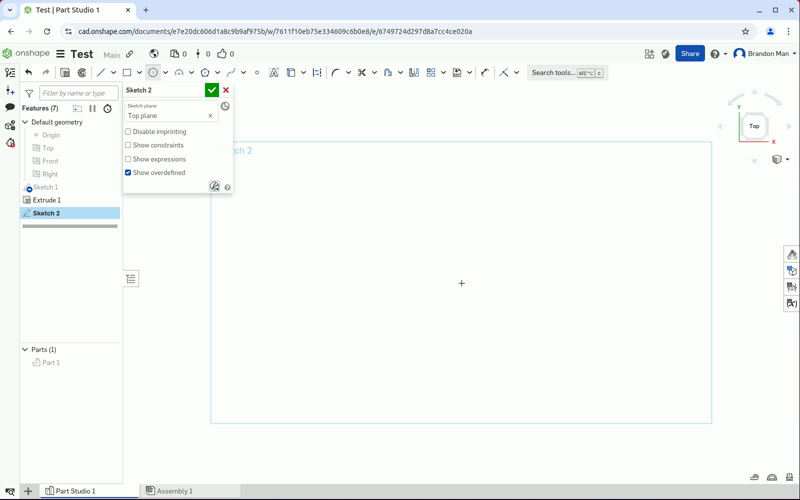
click(461, 282)
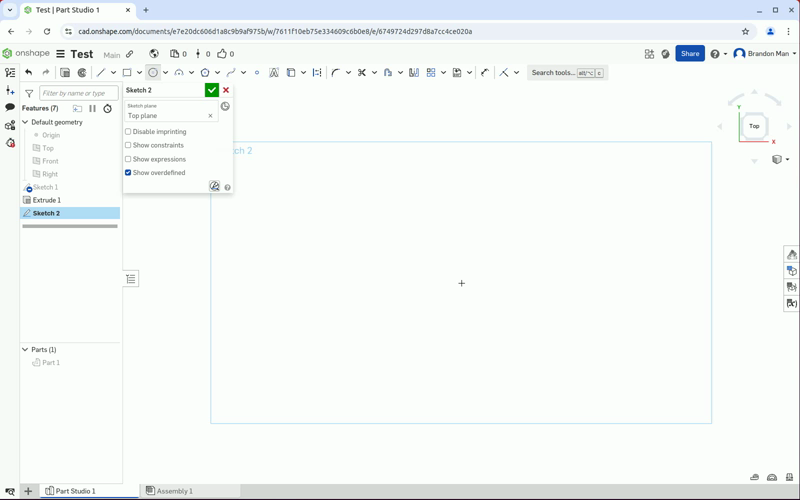
key_up(shift)
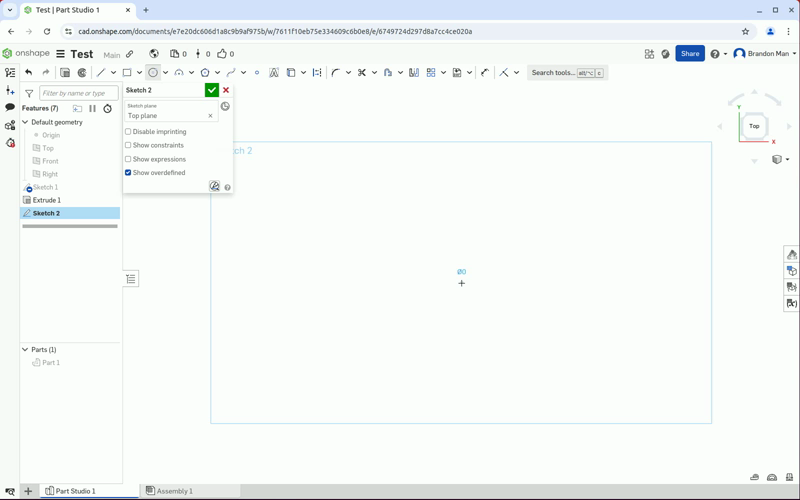
mouse_move(485, 282)
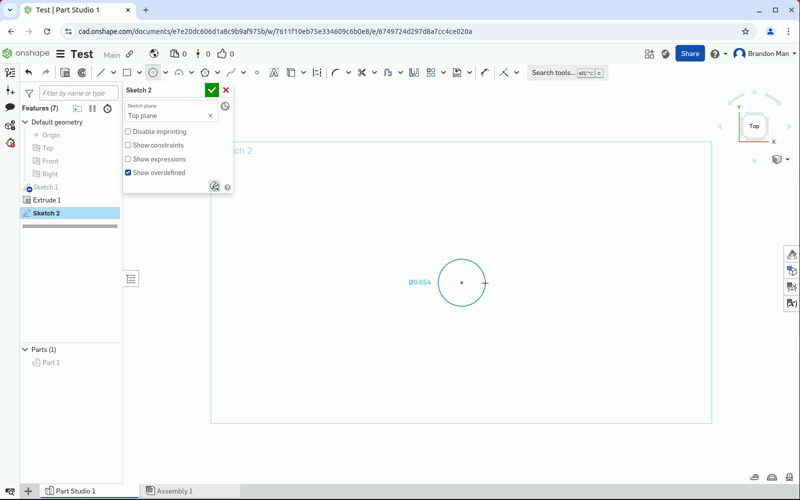
click(485, 282)
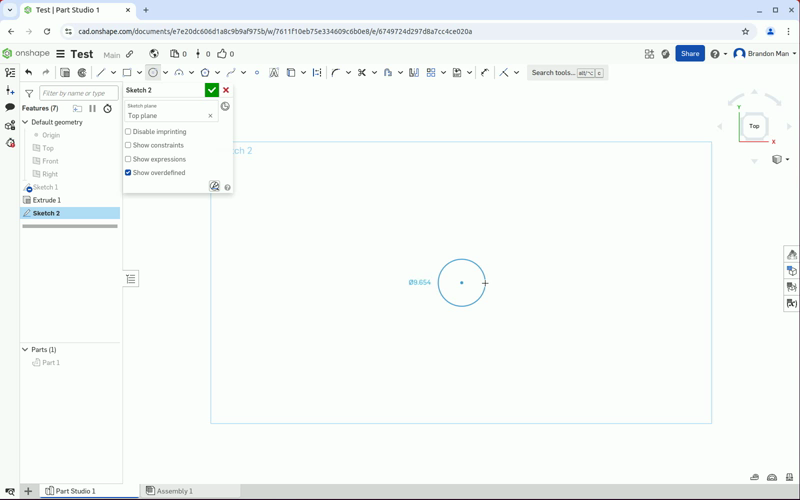
key(esc)
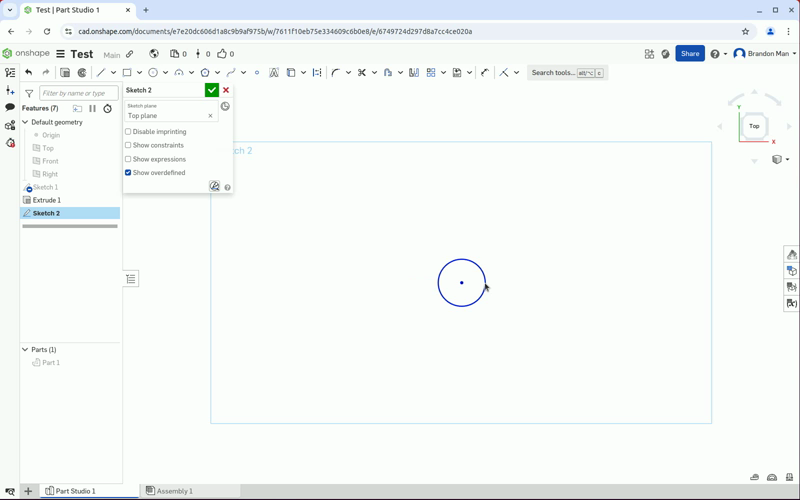
mouse_move(445, 274)
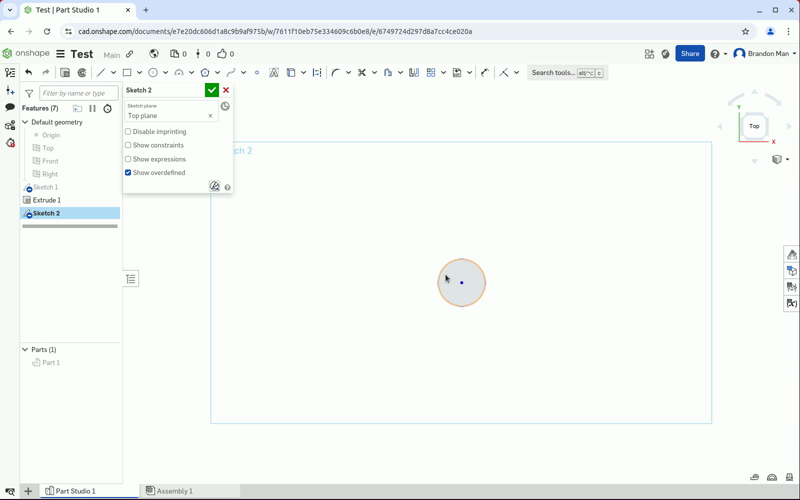
scroll(6)
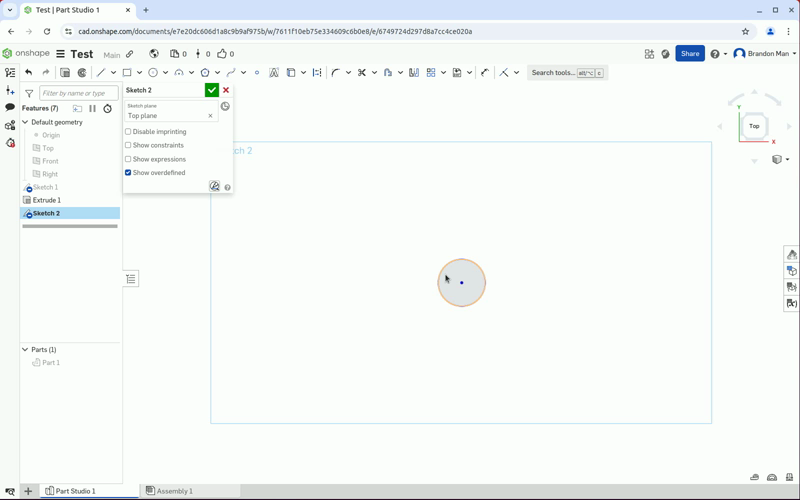
scroll(6)
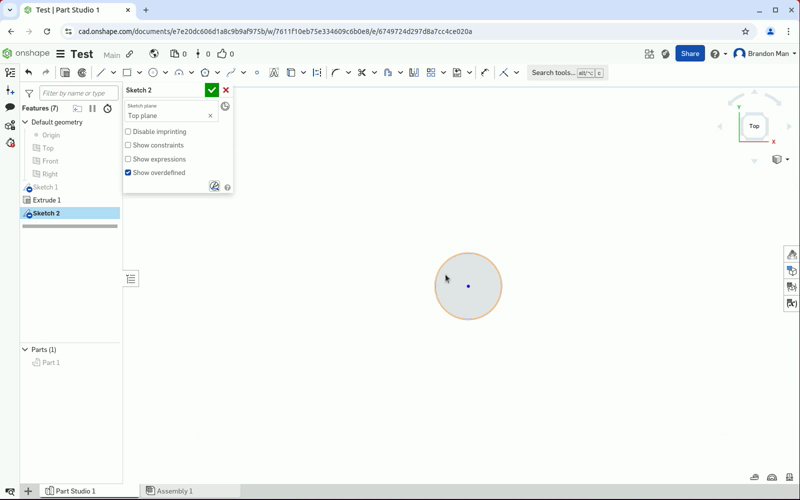
scroll(6)
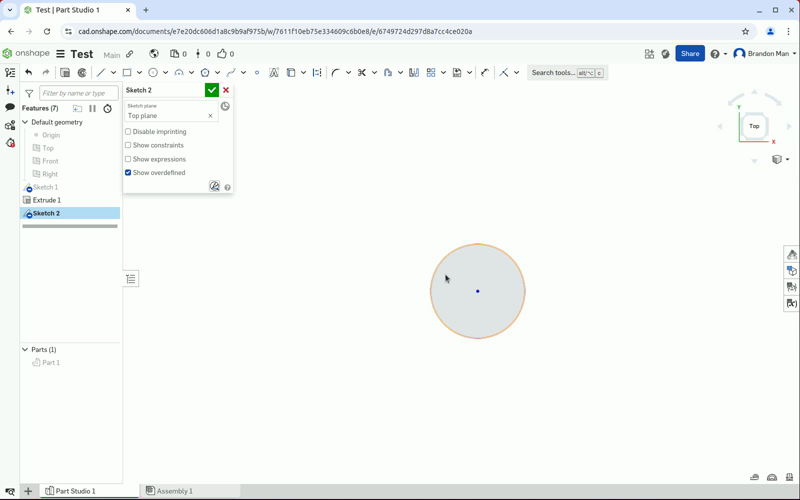
scroll(6)
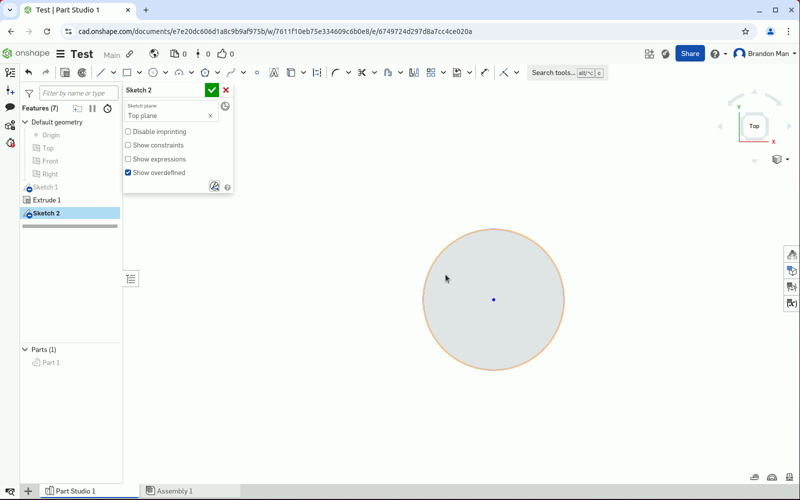
scroll(6)
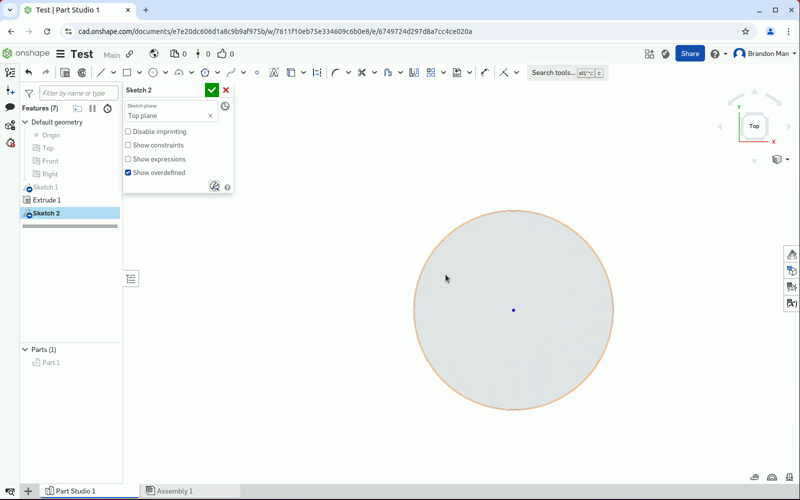
scroll(6)
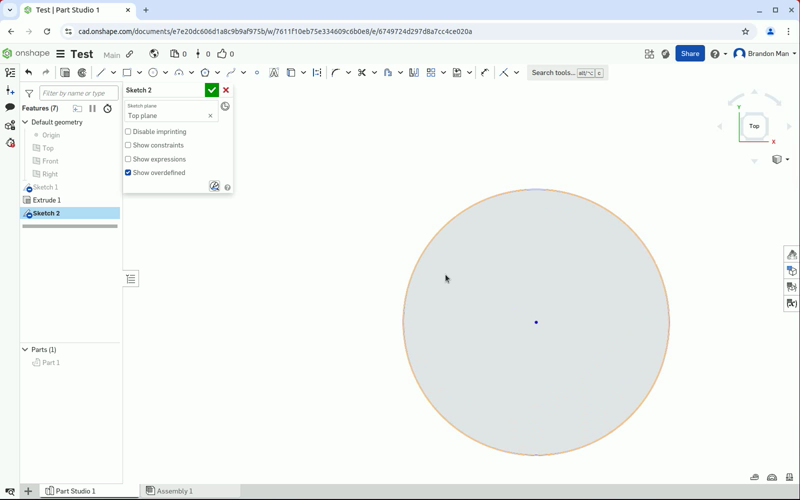
scroll(6)
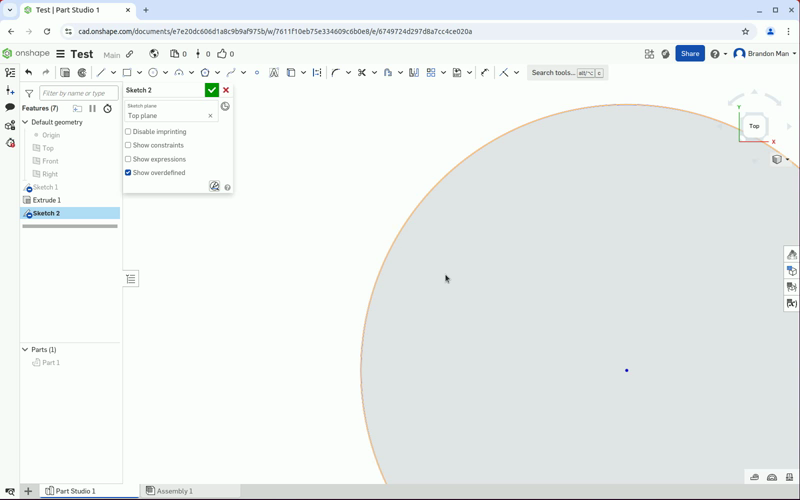
click(445, 274)
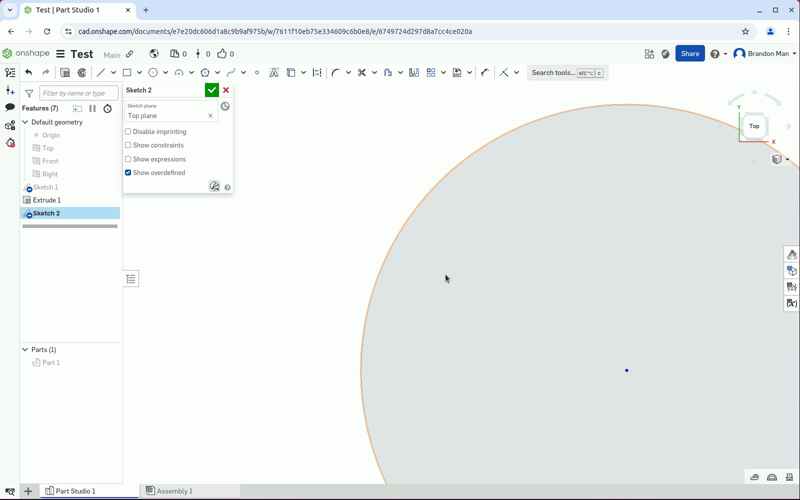
scroll(-6)
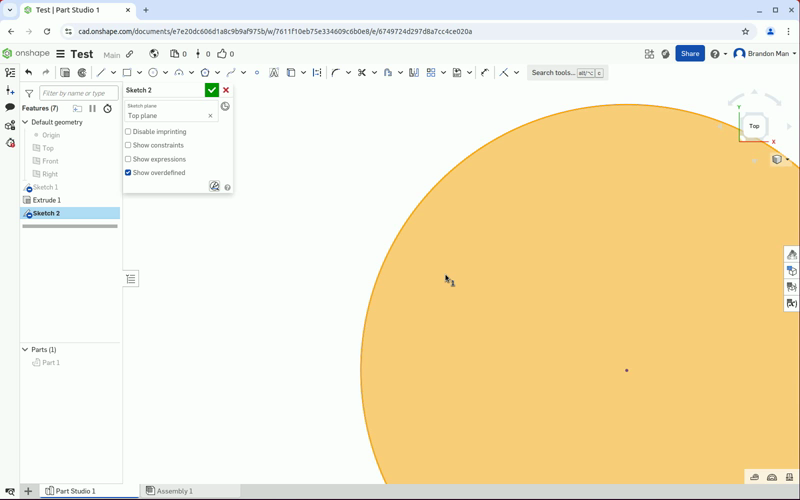
scroll(-6)
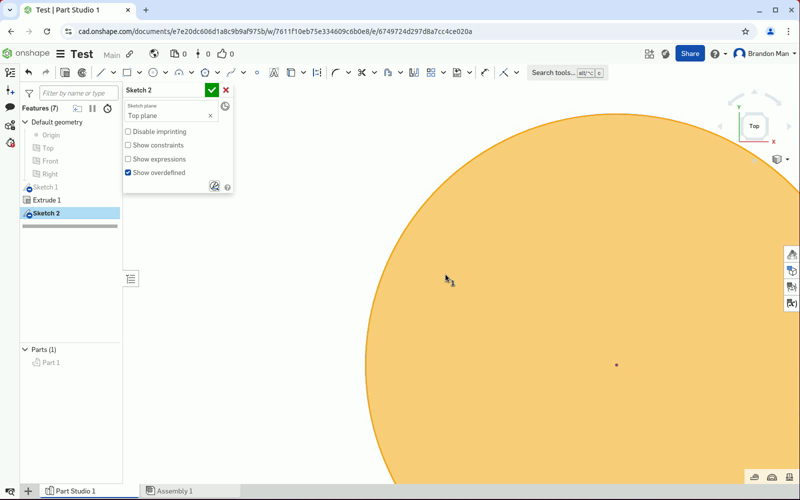
scroll(-6)
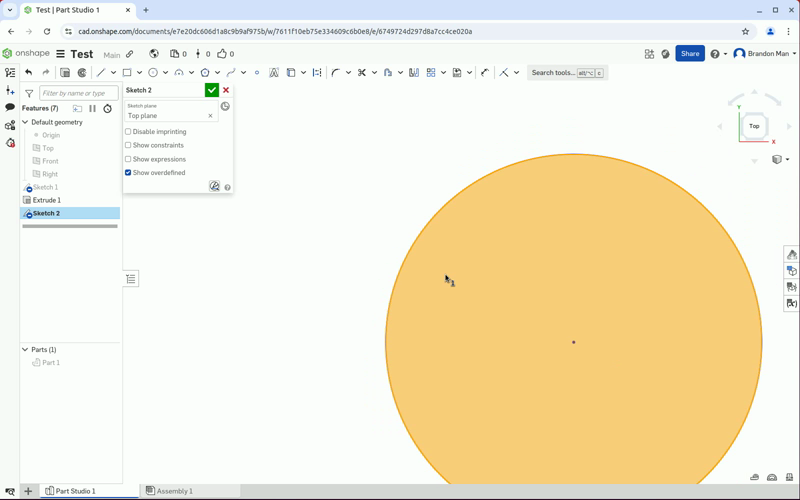
scroll(-6)
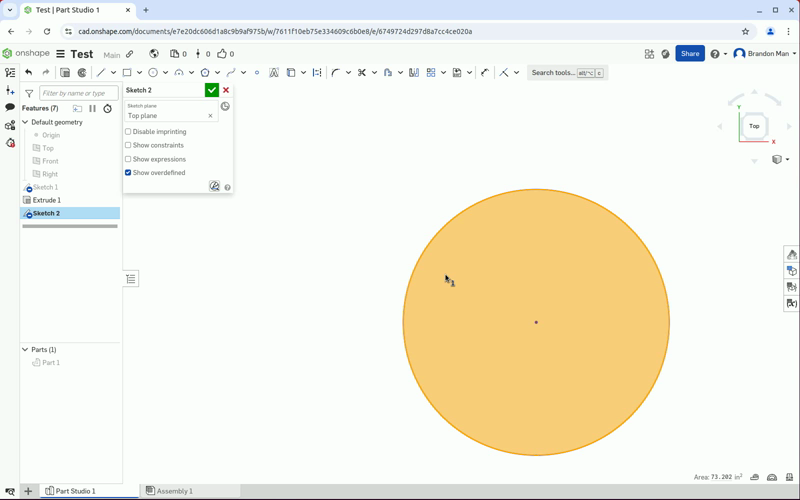
scroll(-6)
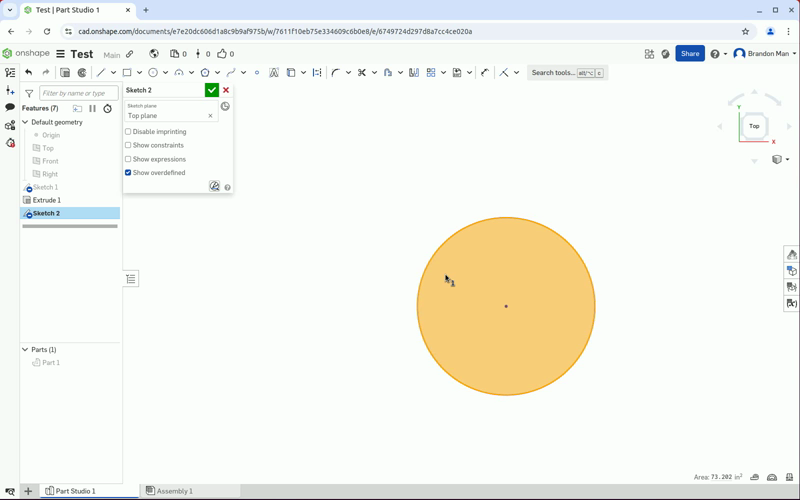
scroll(-6)
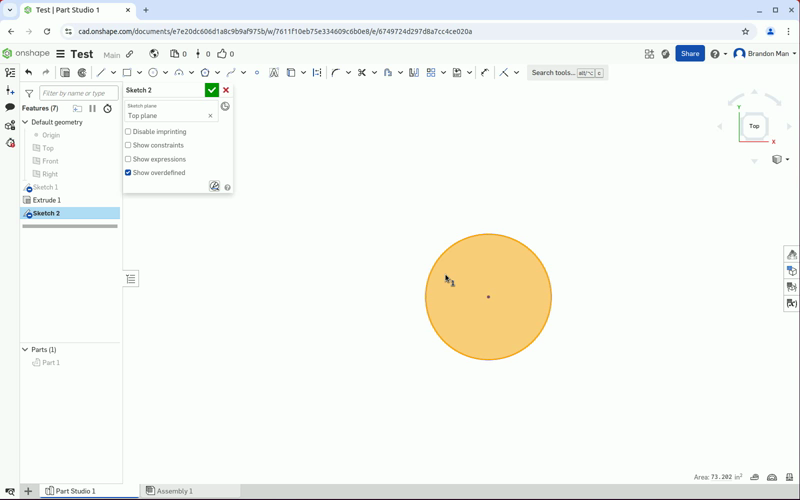
scroll(-6)
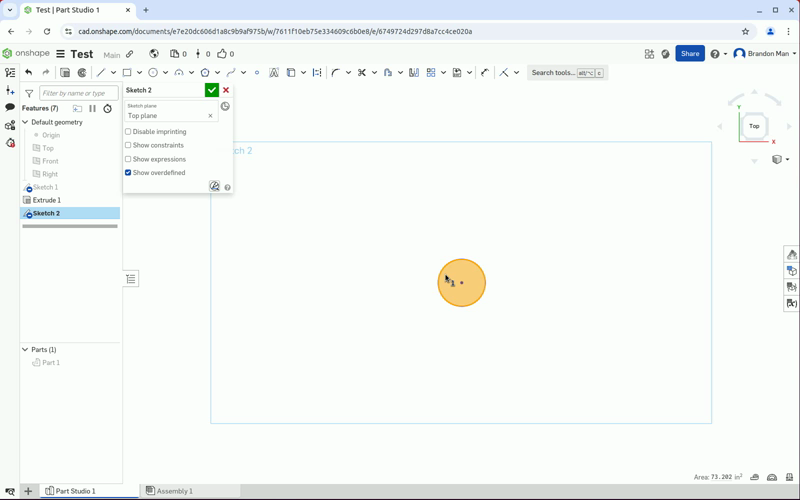
mouse_move(73, 352)
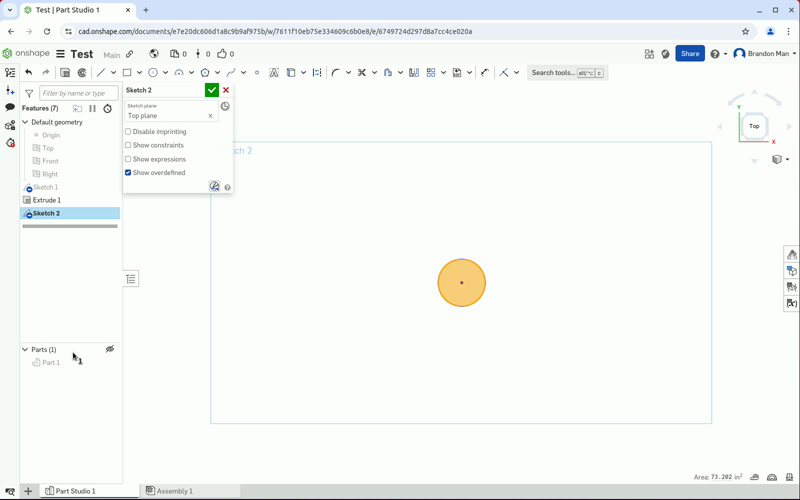
key(shift+y)
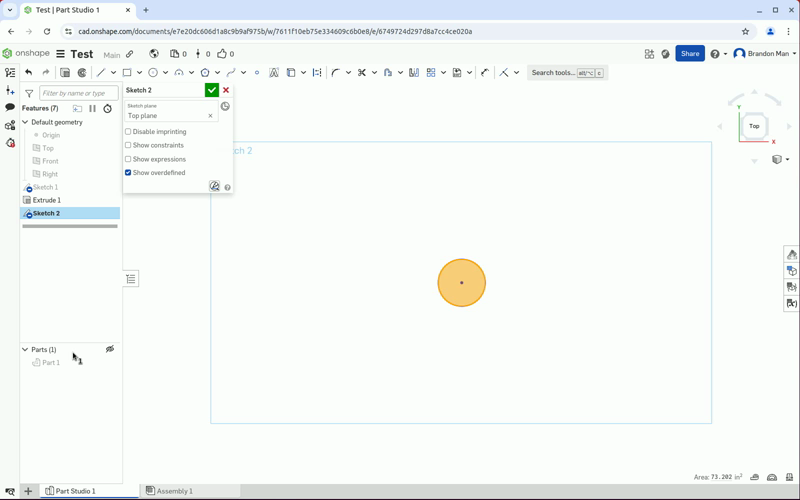
key(shift+e)
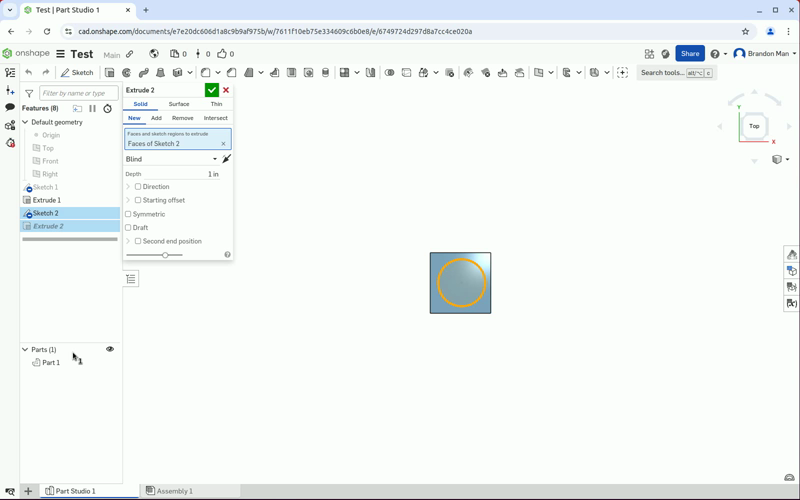
mouse_move(143, 106)
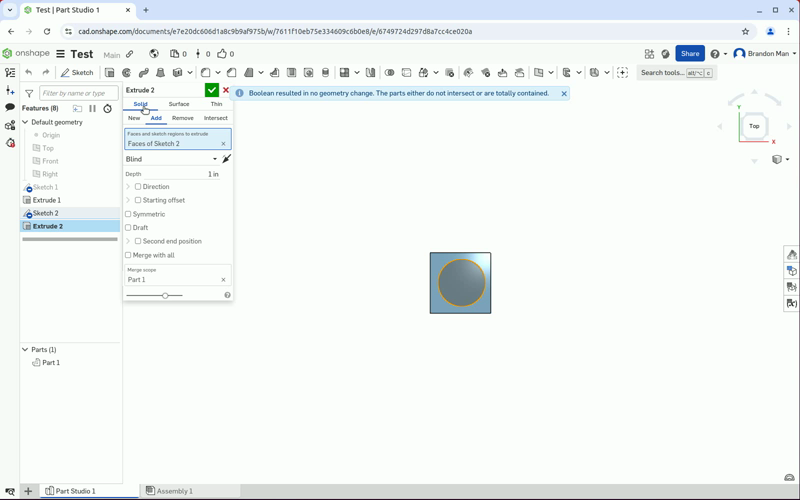
click(143, 106)
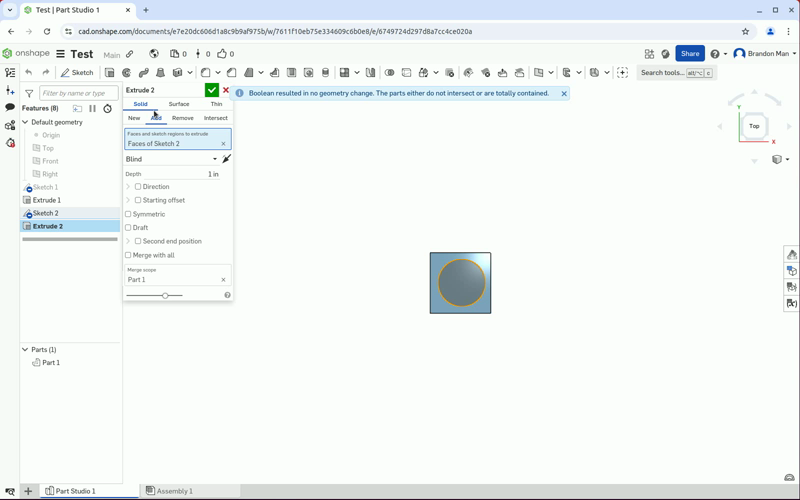
mouse_move(186, 120)
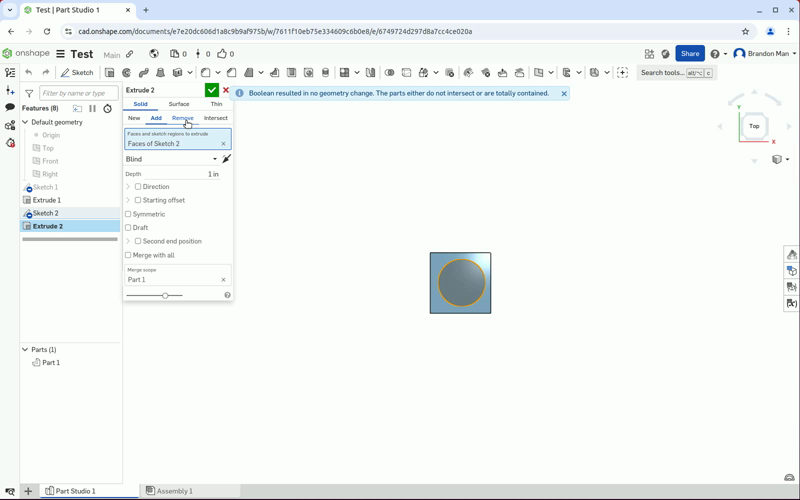
click(186, 120)
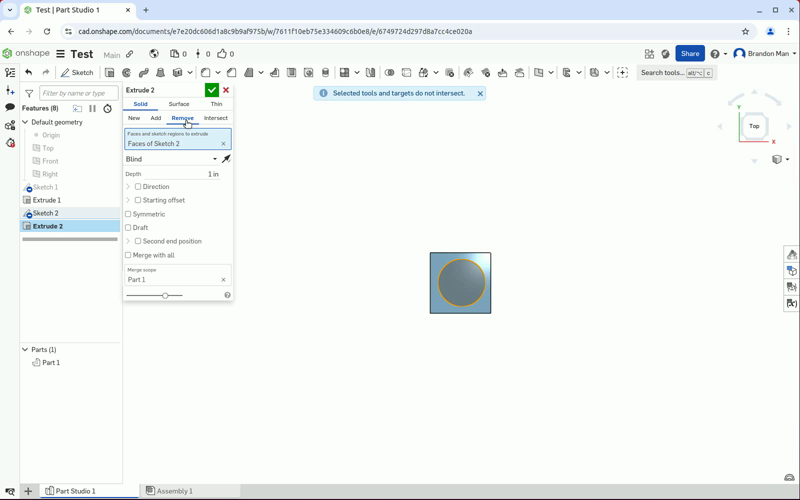
key(tab, 4)
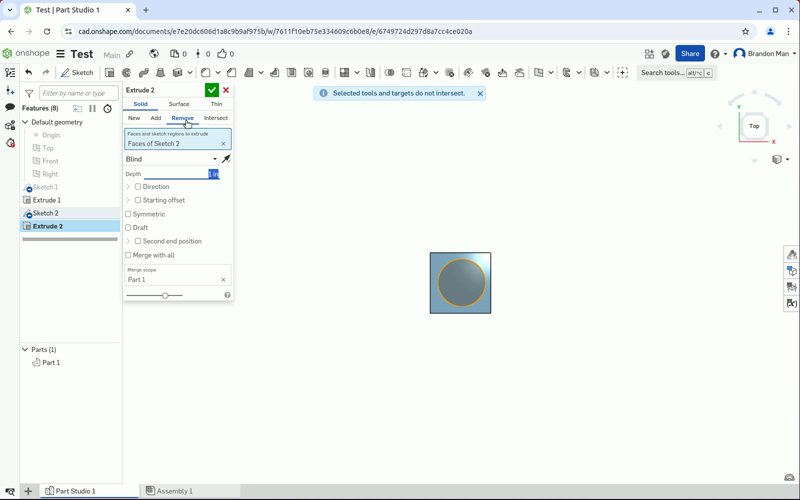
text(-5.055)
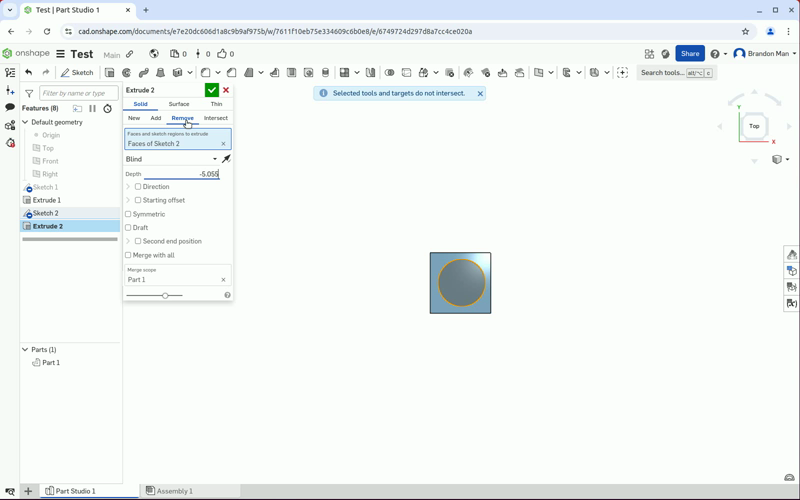
key(tab, 6)
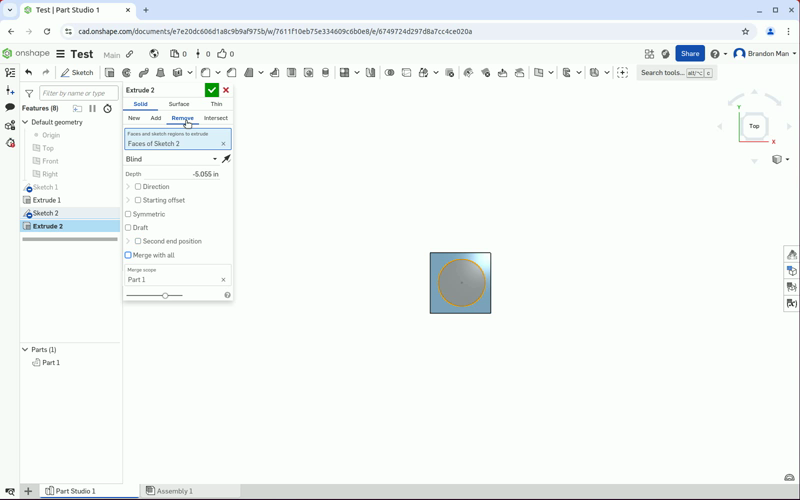
key(space)
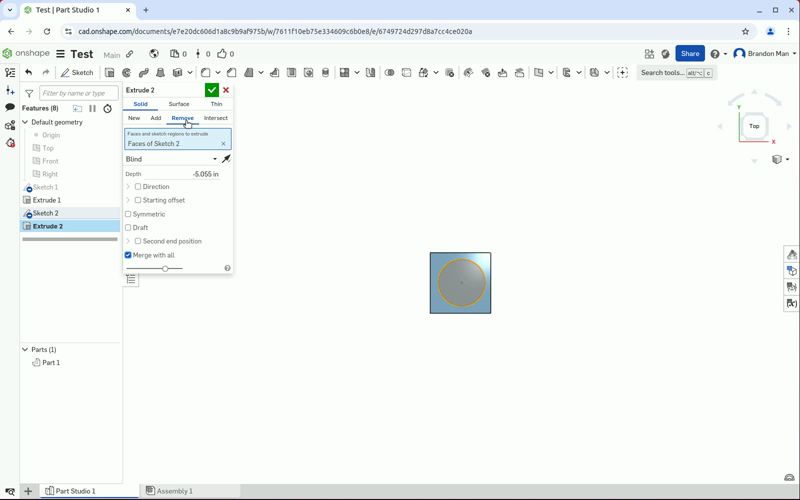
key(enter)
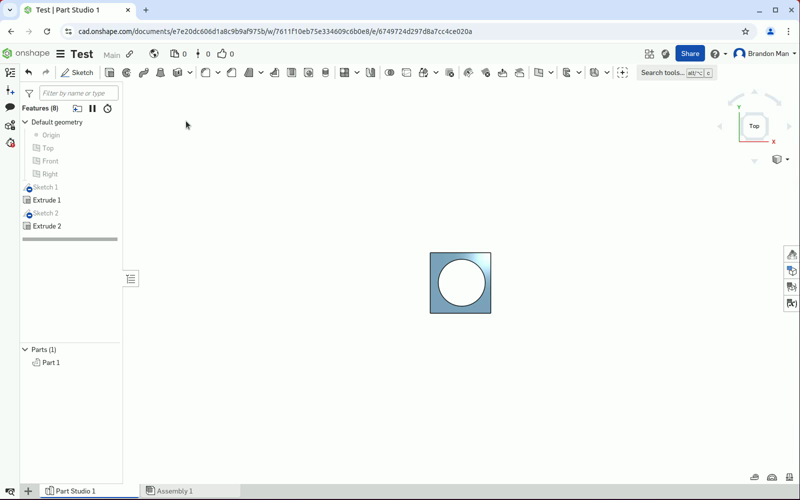
key(shift+h)
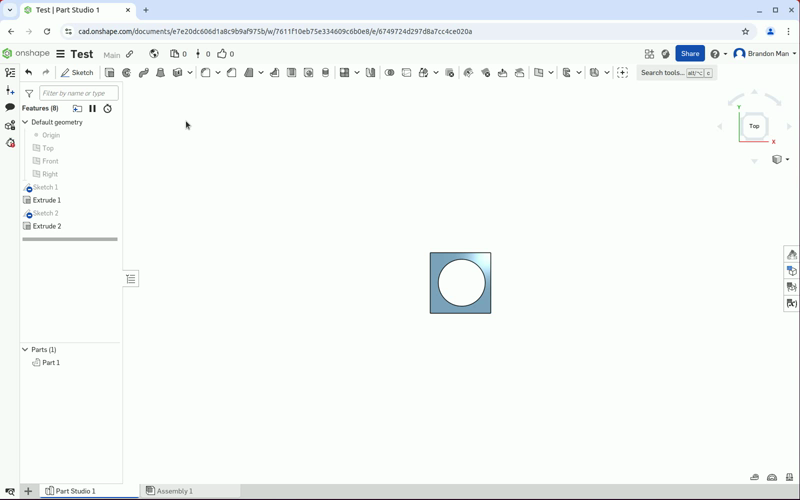
key(shift+h)
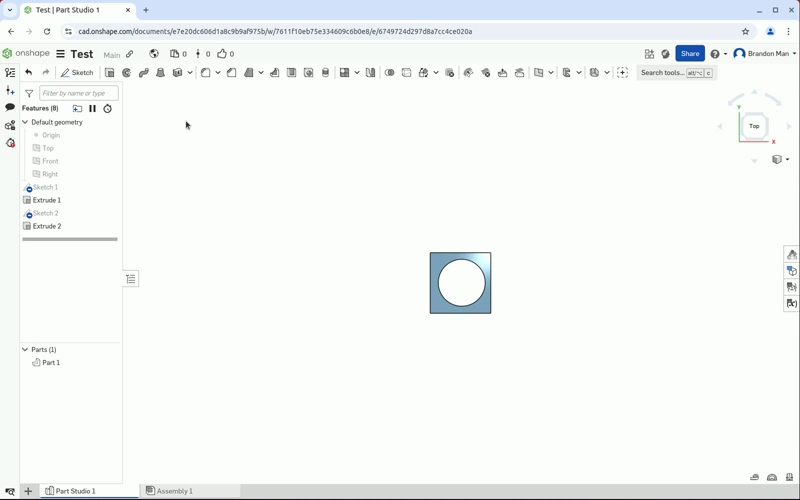
mouse_move(73, 189)
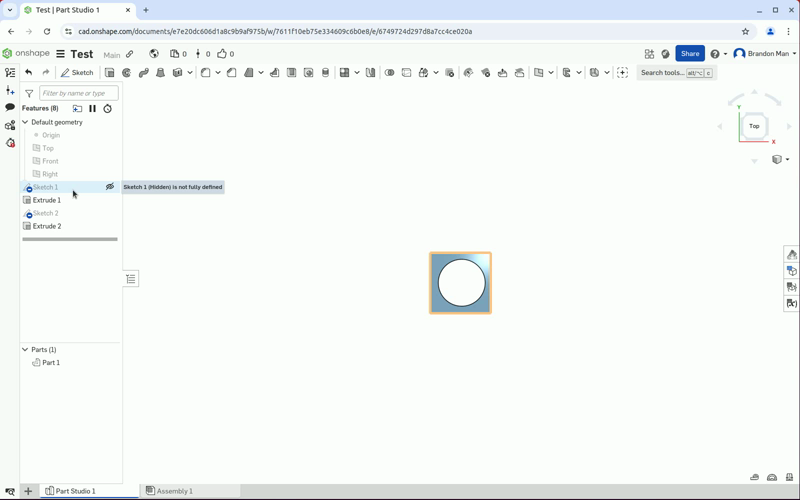
click(73, 189)
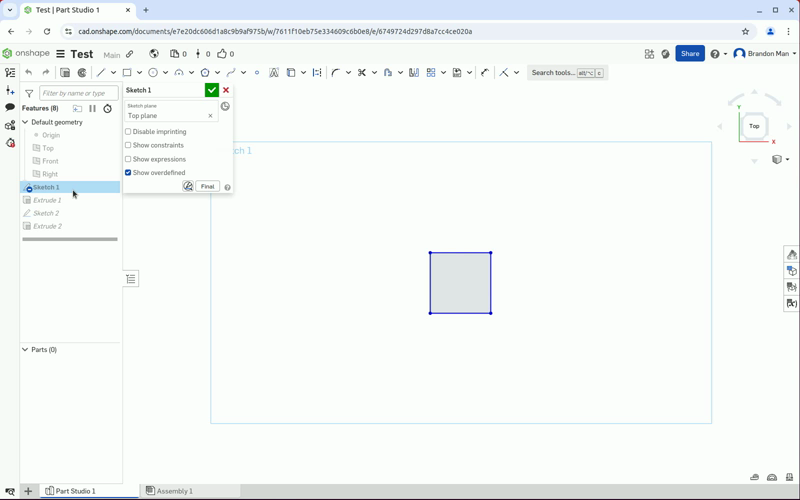
mouse_move(229, 92)
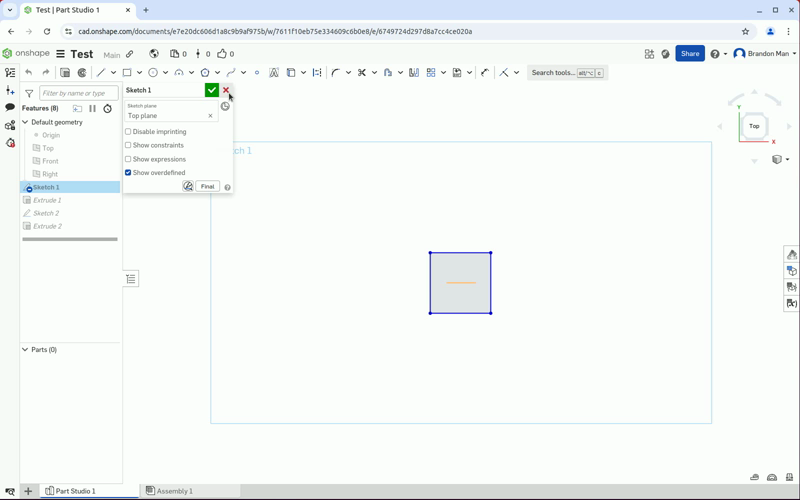
click(229, 92)
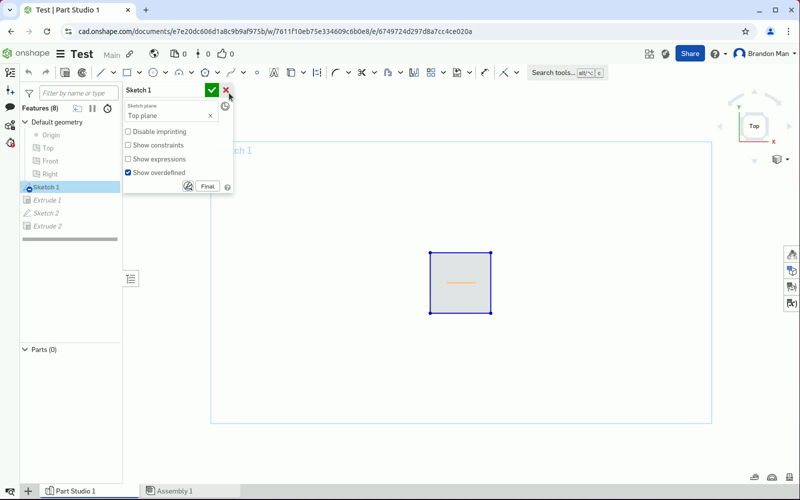
key(shift+s)
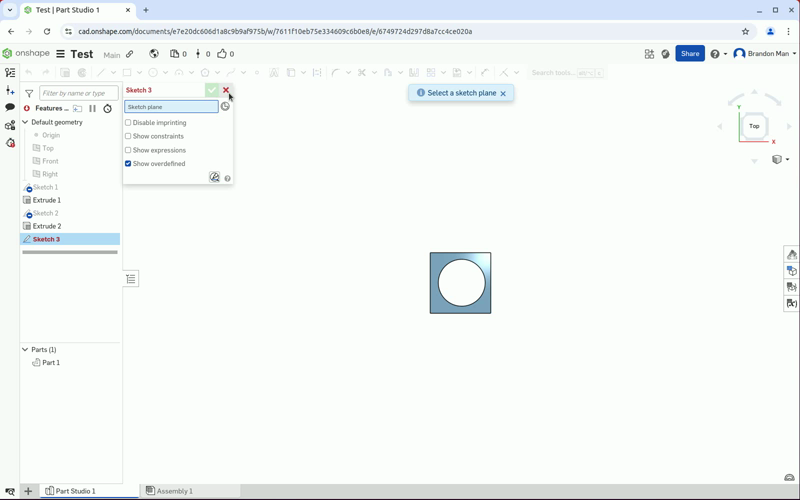
mouse_move(73, 150)
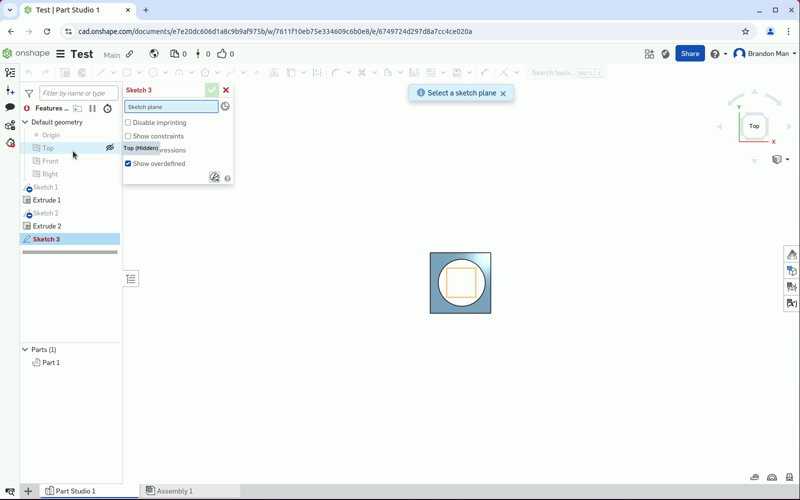
click(73, 150)
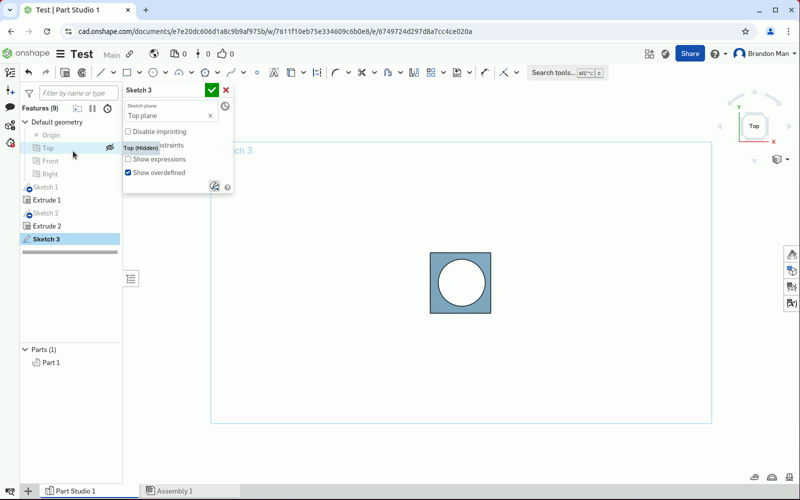
mouse_move(73, 352)
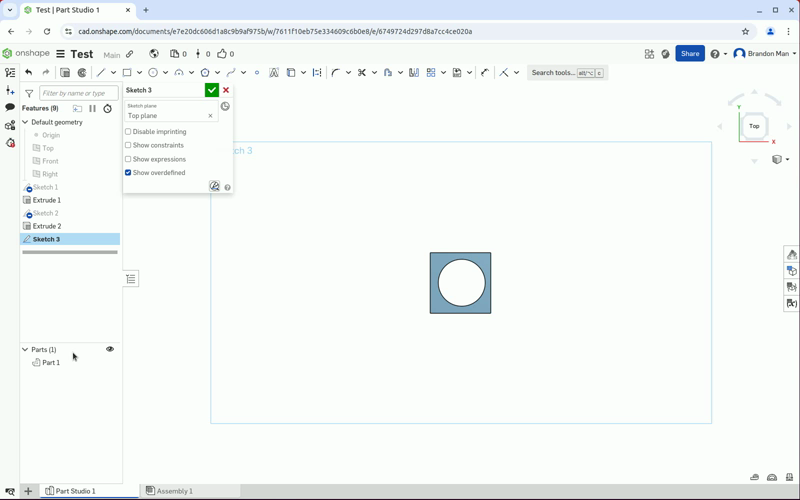
key(y)
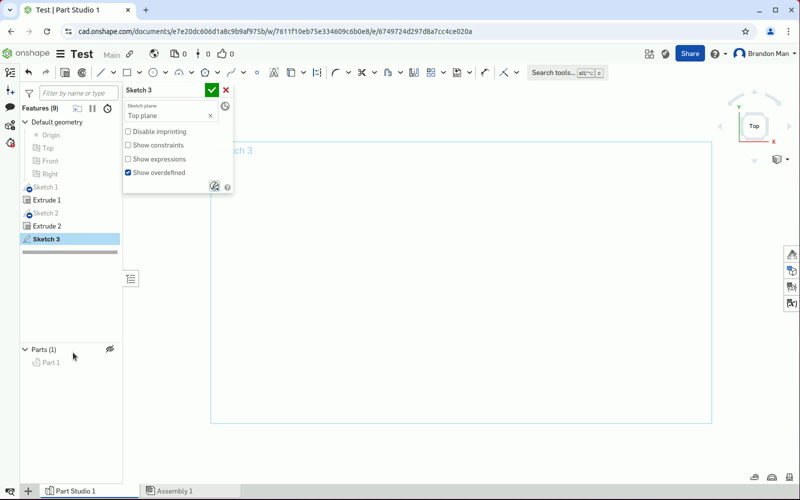
key(c)
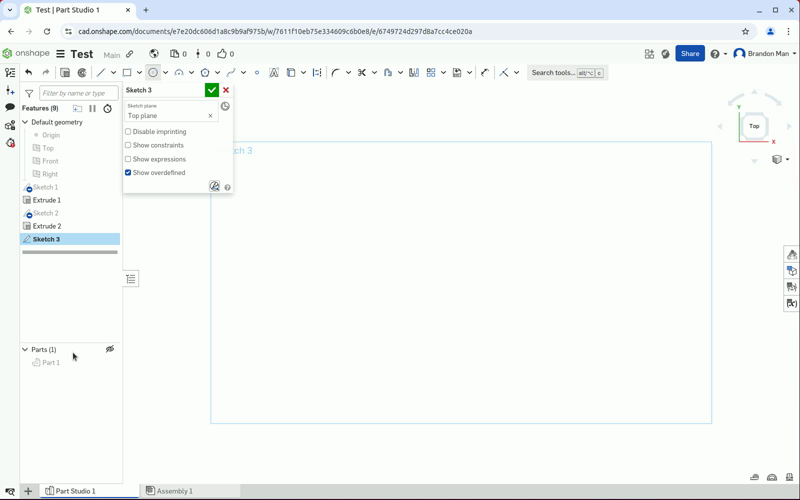
key_down(shift)
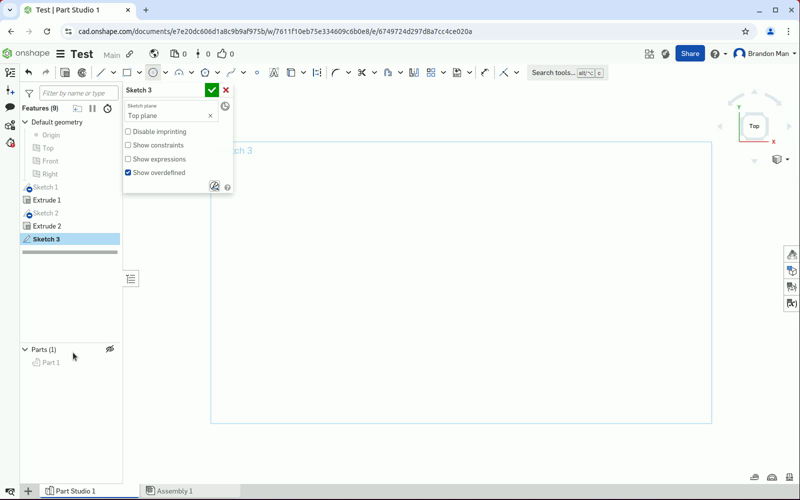
mouse_move(461, 282)
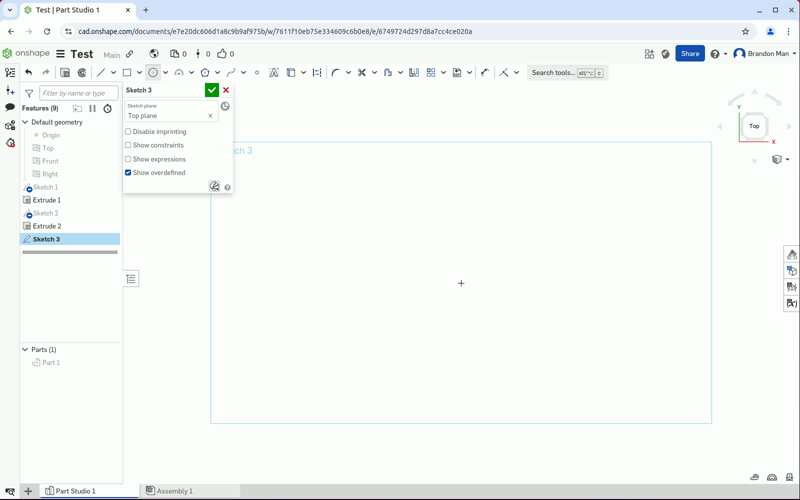
click(461, 282)
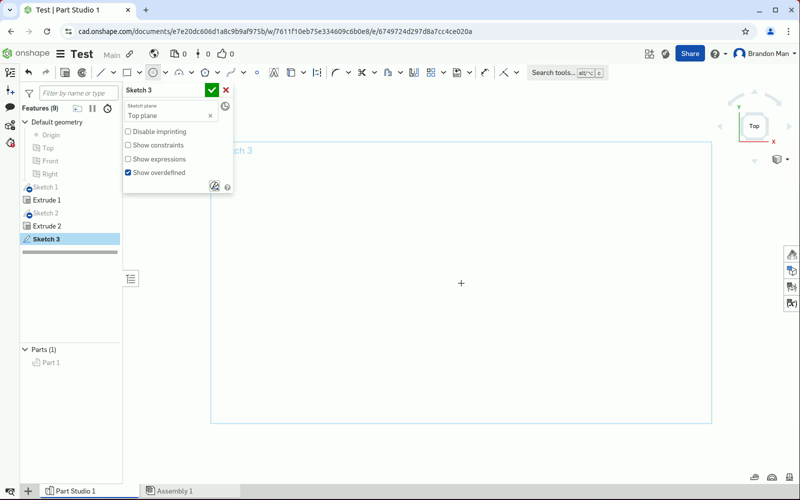
key_up(shift)
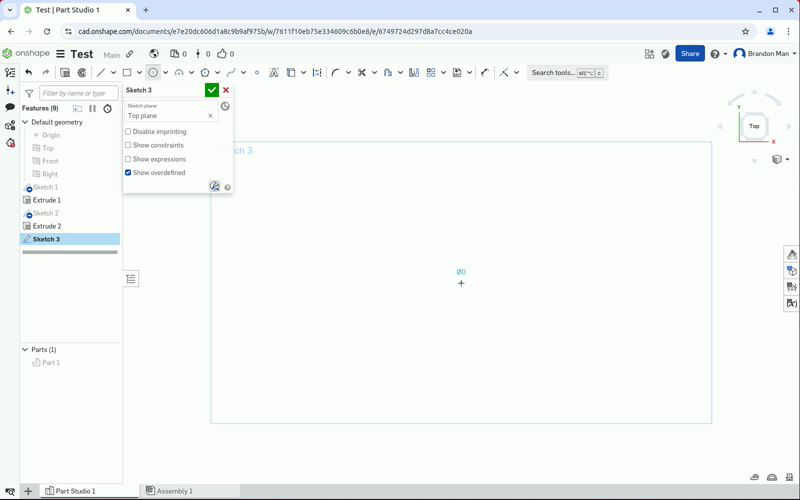
mouse_move(482, 282)
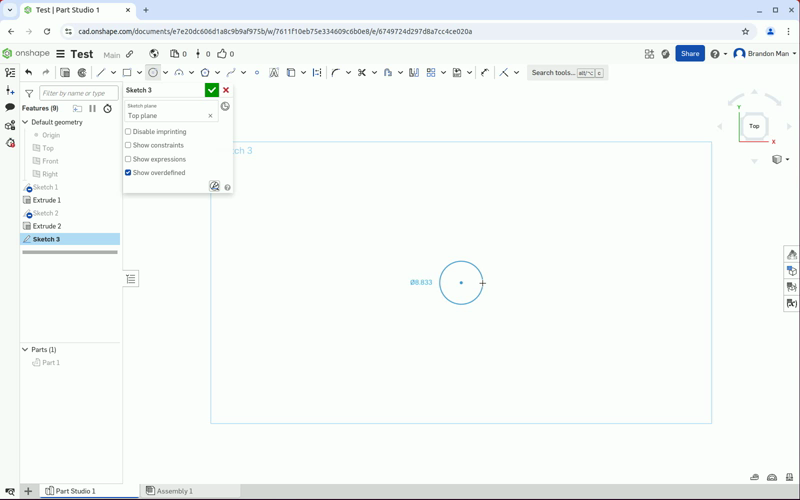
click(482, 282)
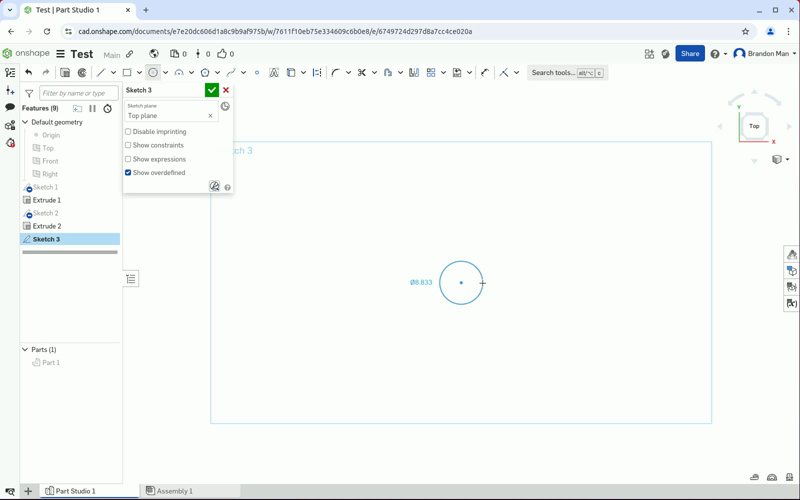
key(esc)
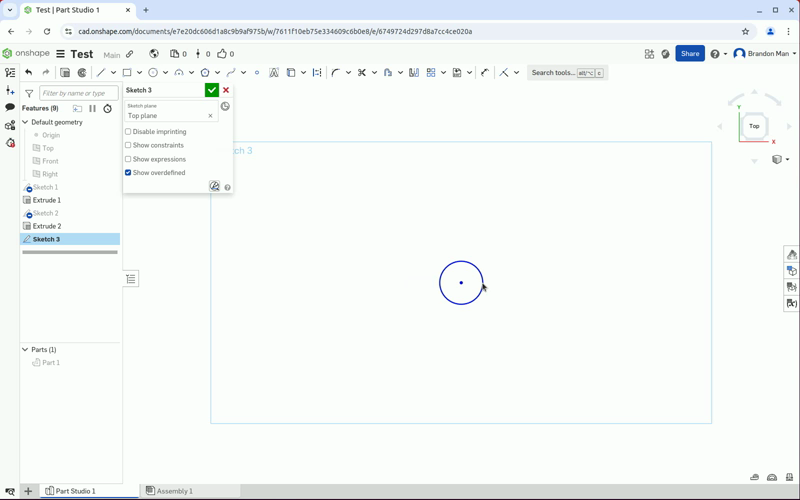
mouse_move(463, 301)
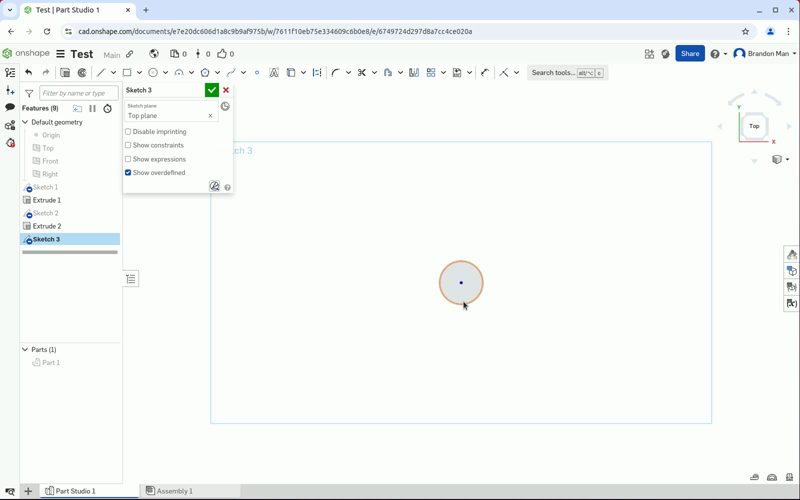
scroll(6)
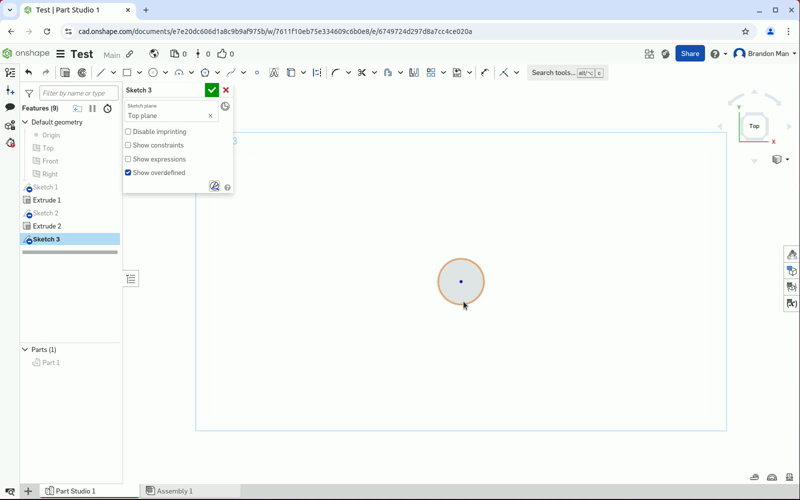
scroll(6)
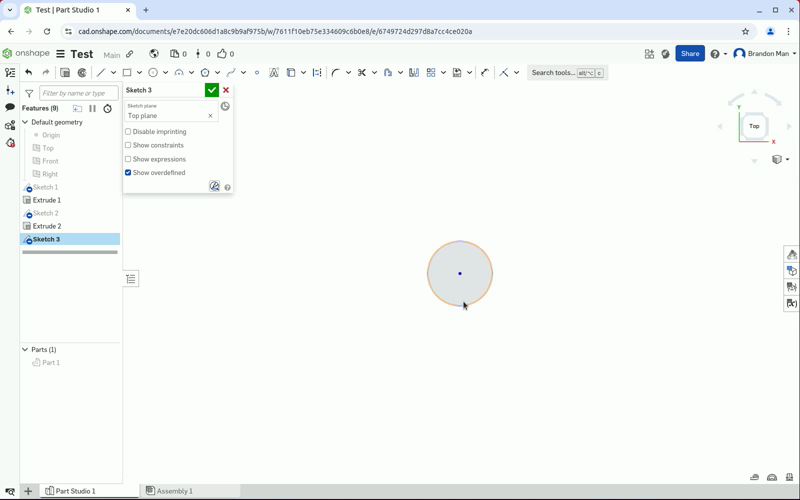
scroll(6)
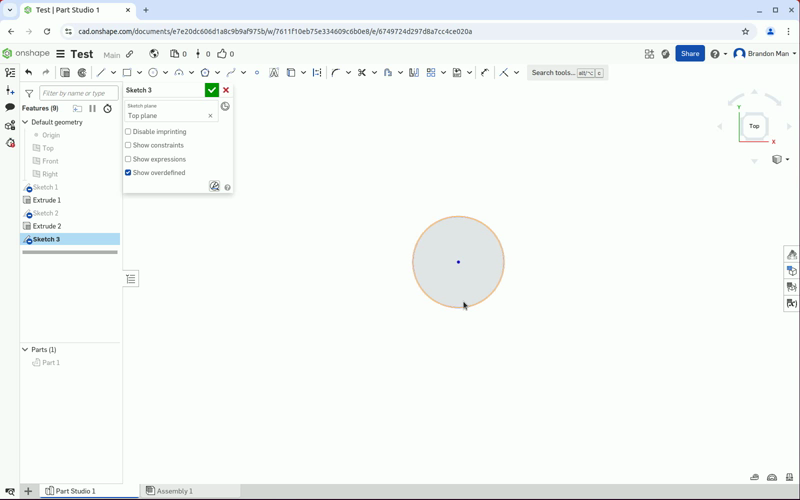
scroll(6)
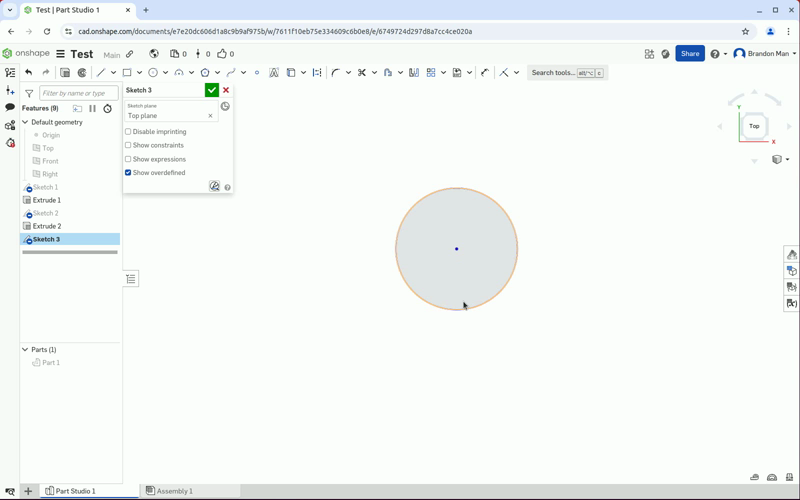
scroll(6)
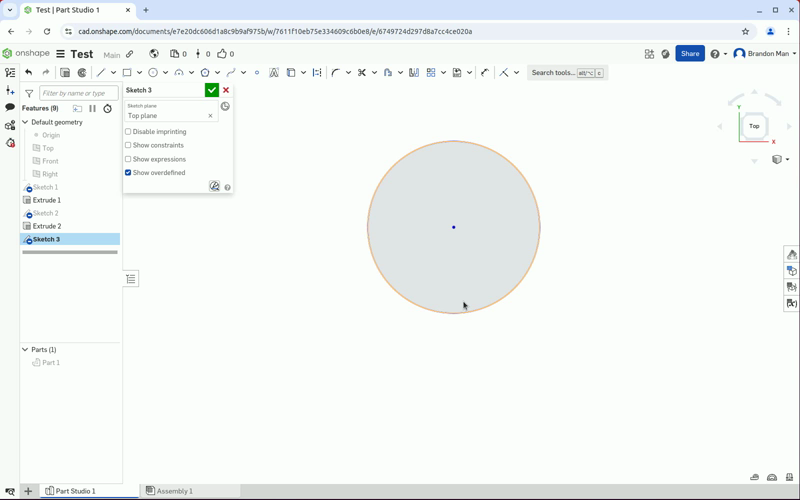
scroll(6)
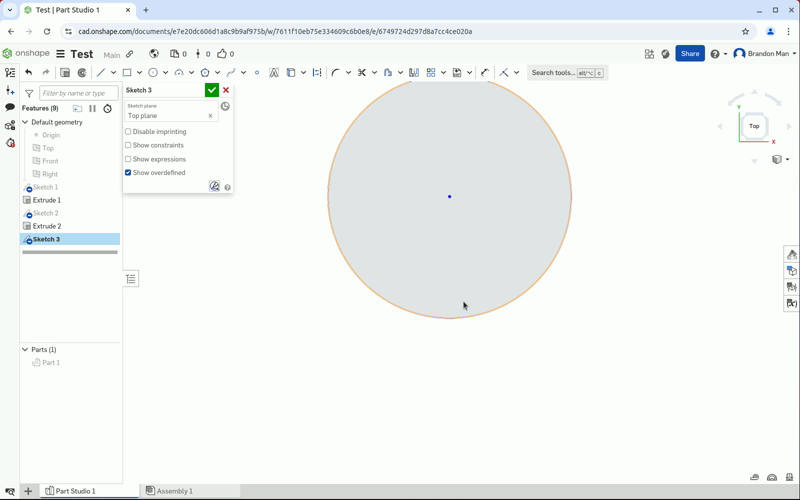
scroll(6)
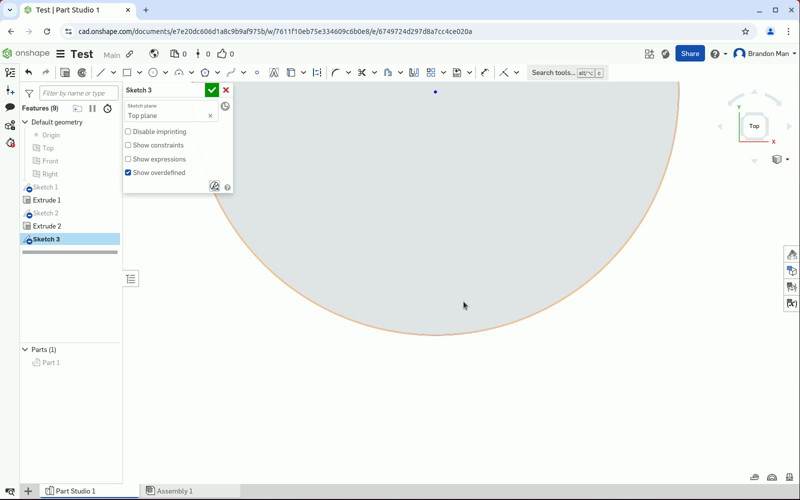
click(463, 301)
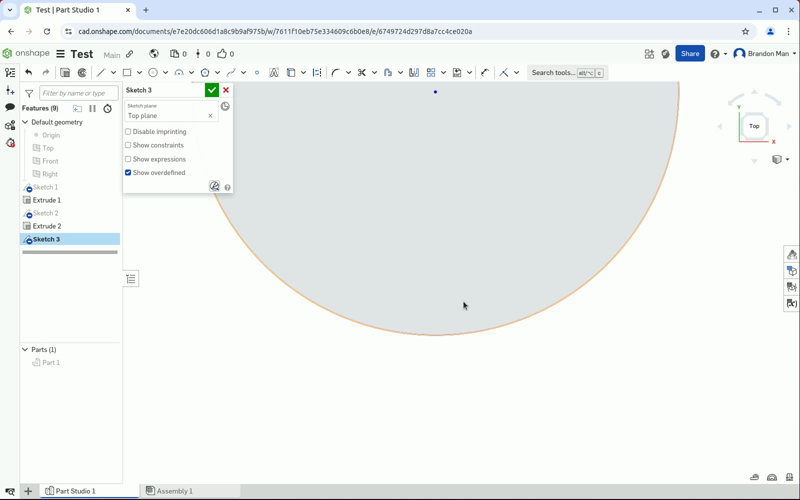
scroll(-6)
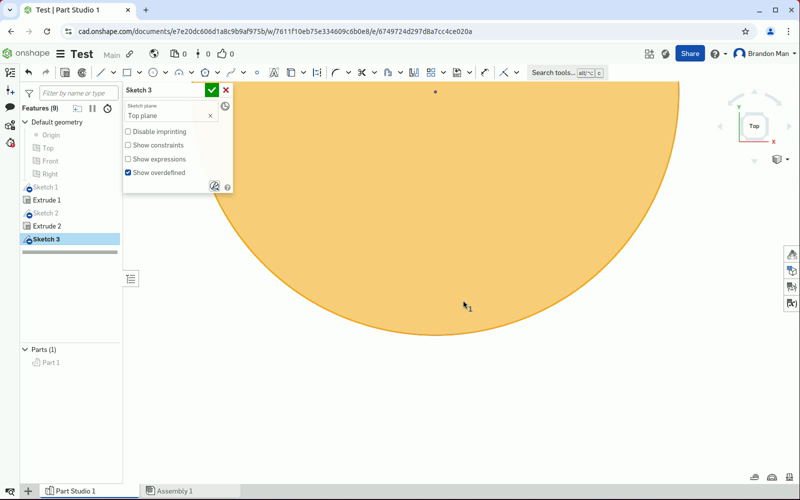
scroll(-6)
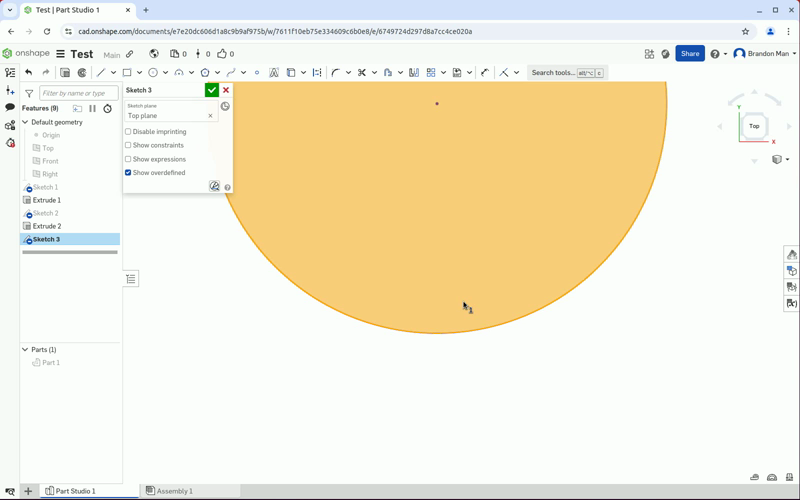
scroll(-6)
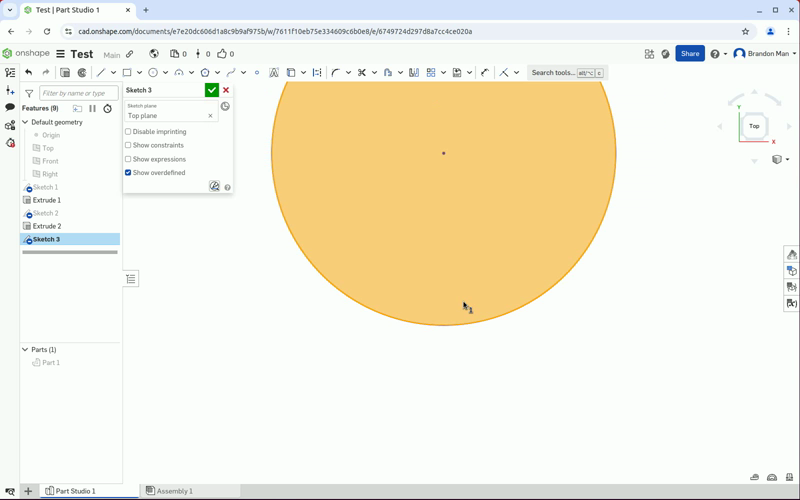
scroll(-6)
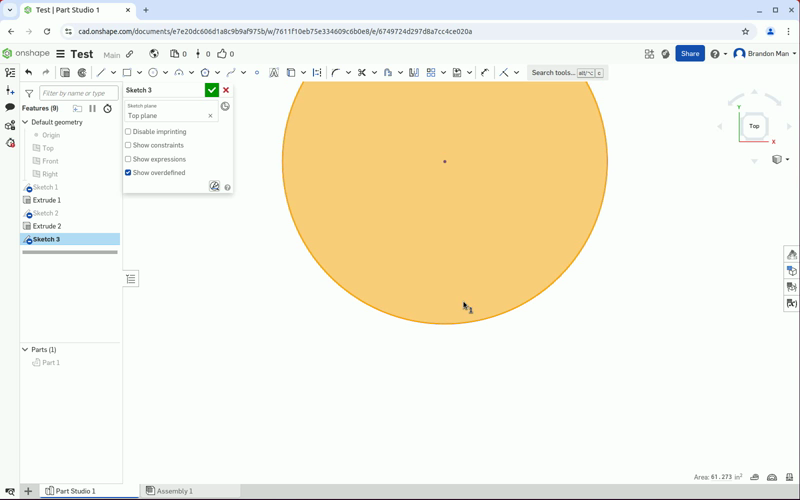
scroll(-6)
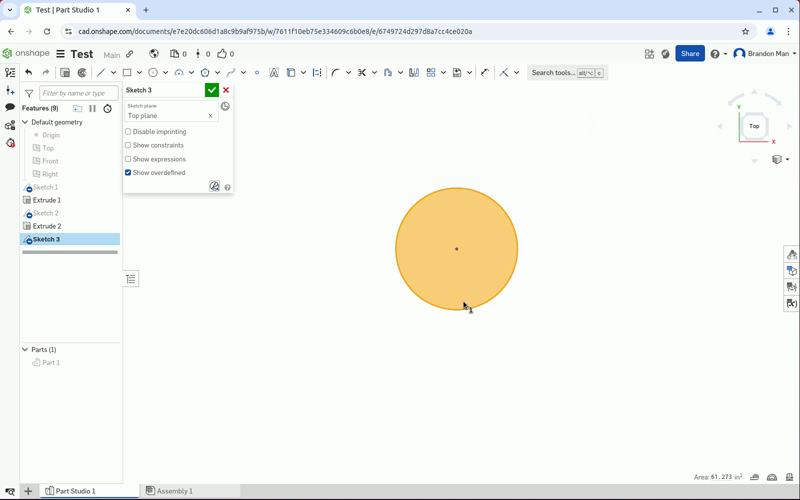
scroll(-6)
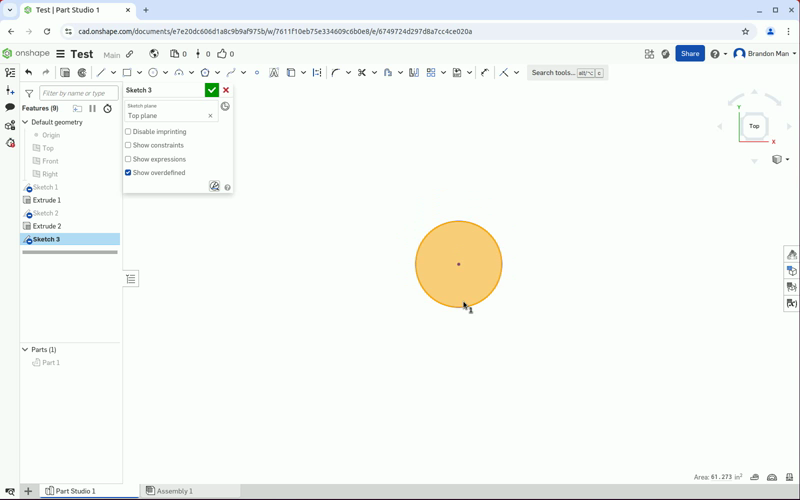
scroll(-6)
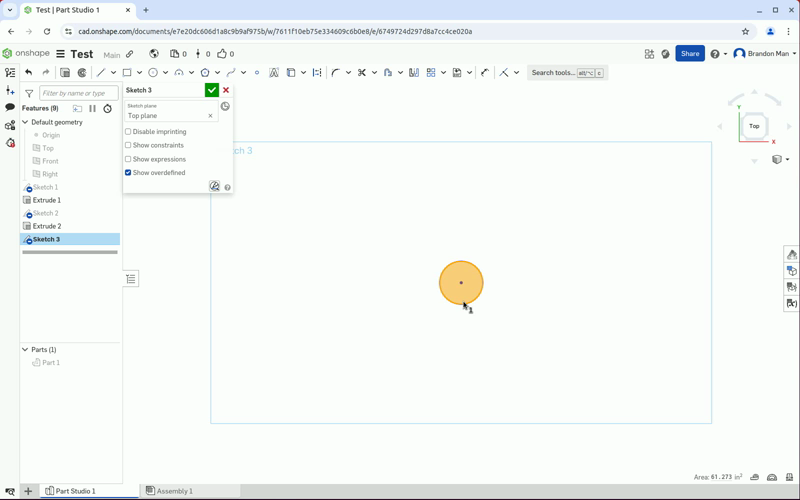
mouse_move(73, 352)
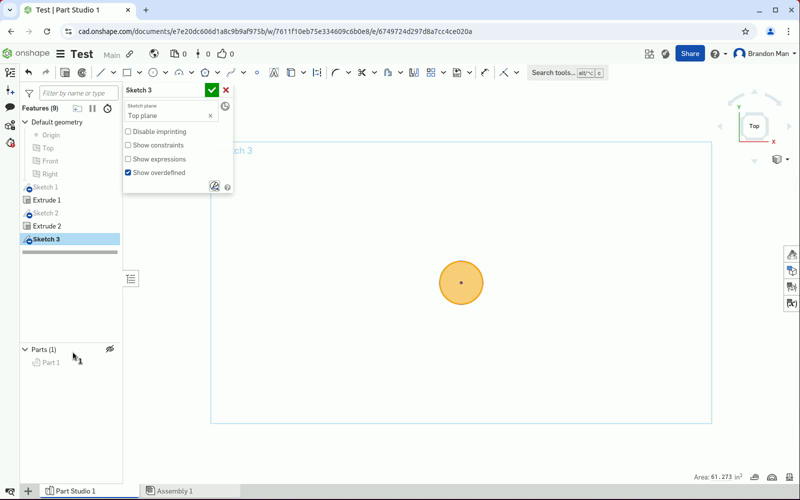
key(shift+y)
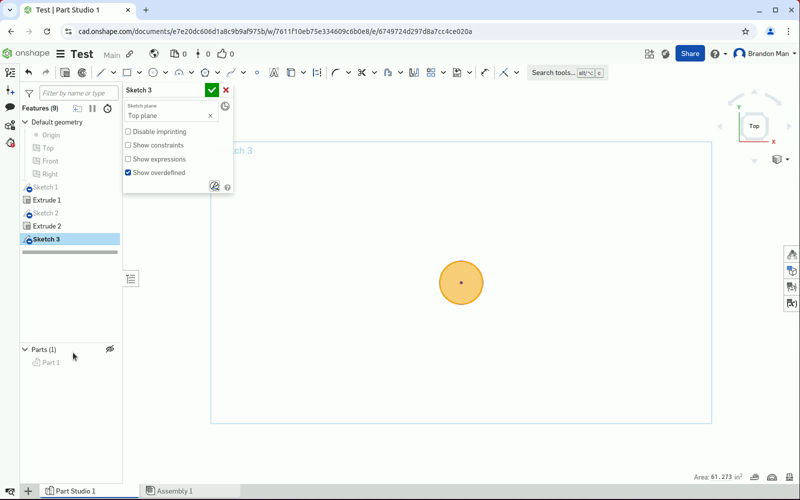
key(shift+e)
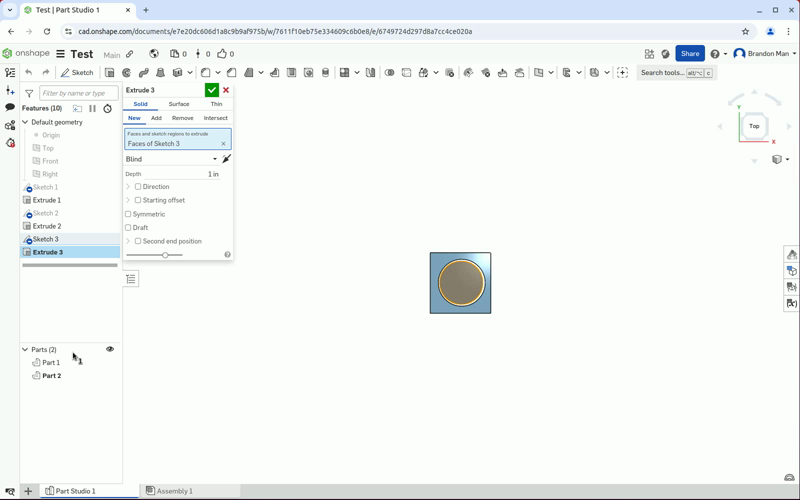
mouse_move(143, 106)
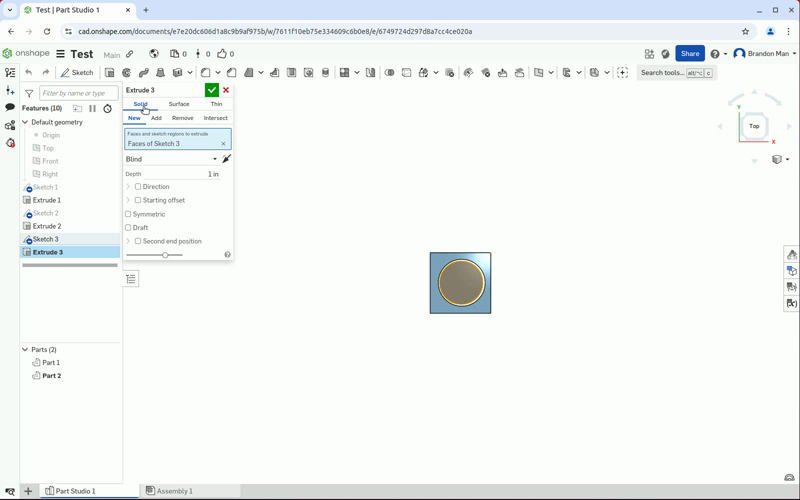
click(143, 106)
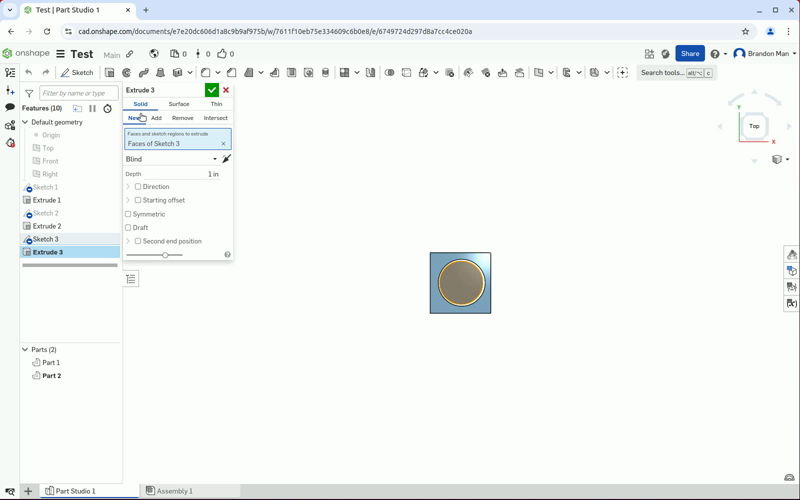
mouse_move(137, 120)
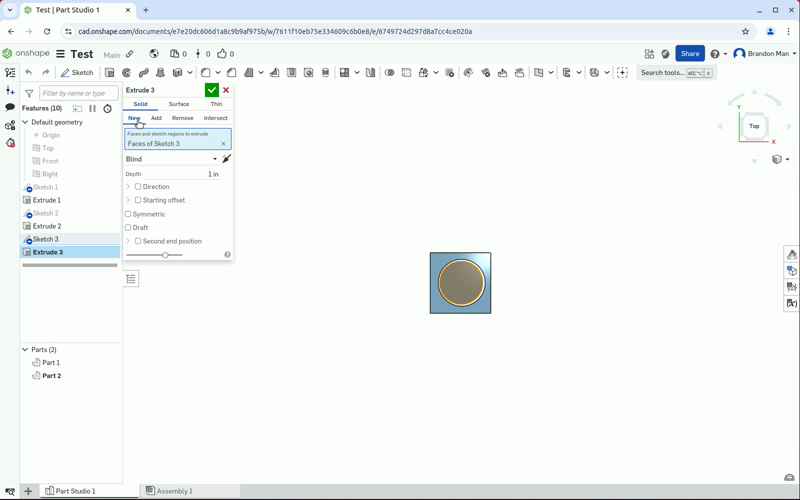
click(137, 120)
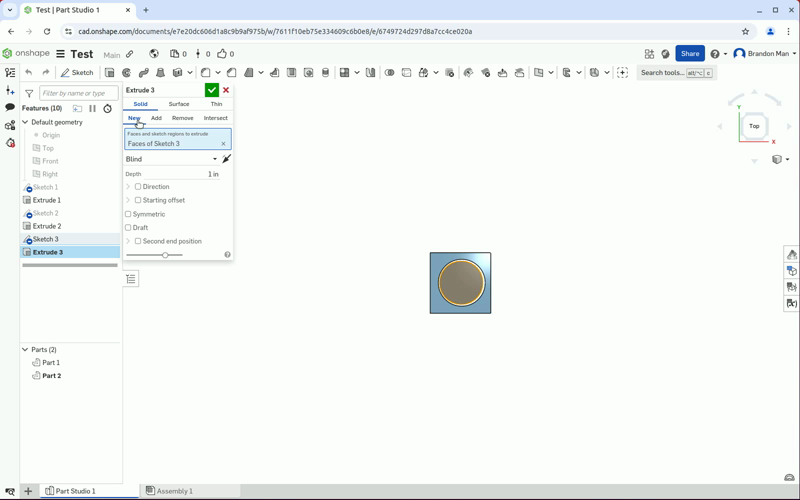
key(tab, 4)
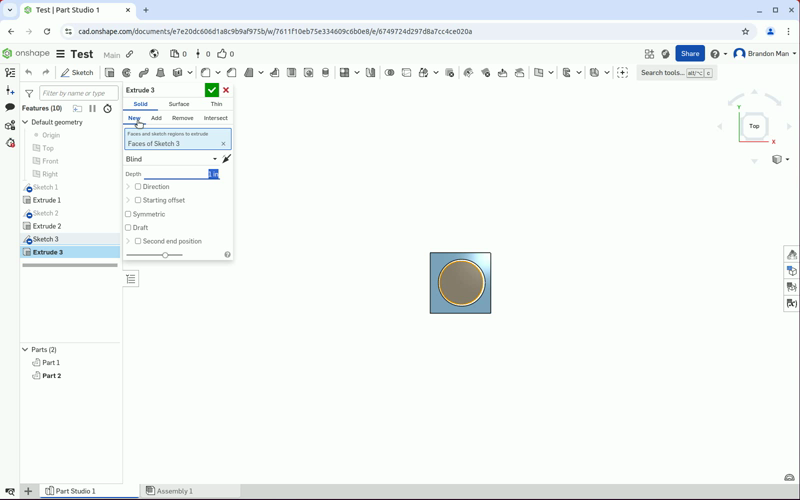
text(41.402)
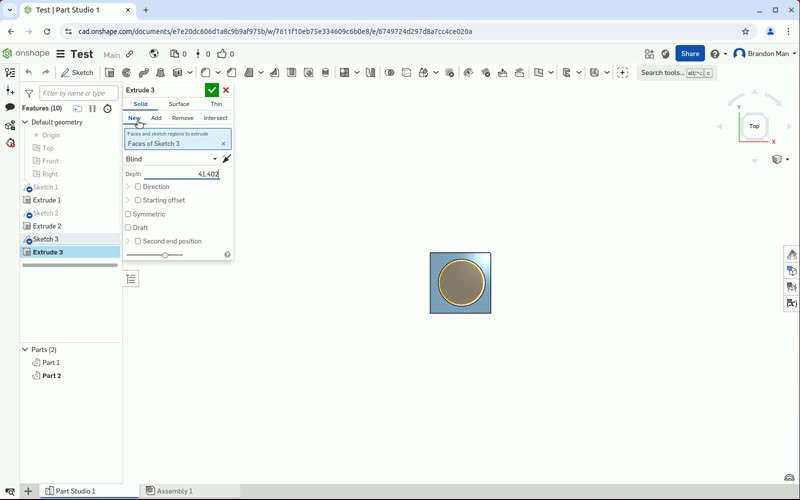
key(tab, 3)
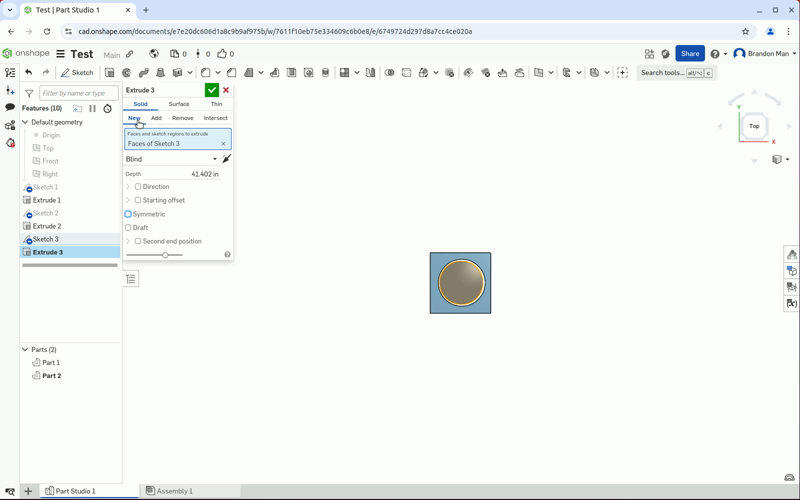
key(space)
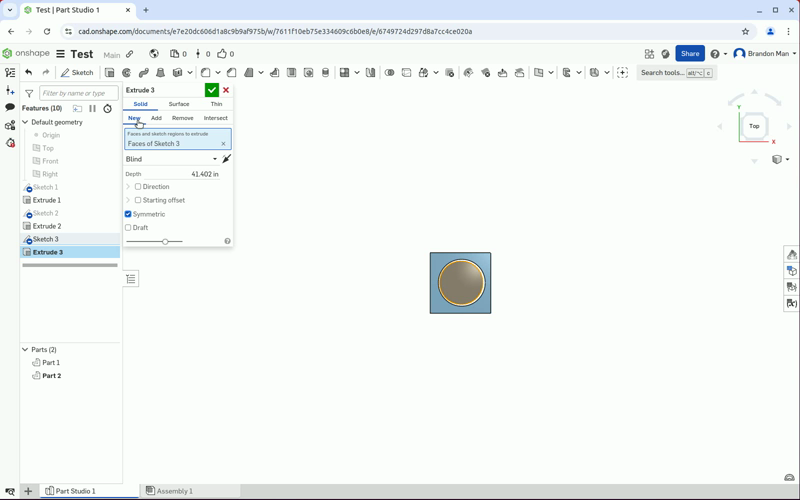
key(enter)
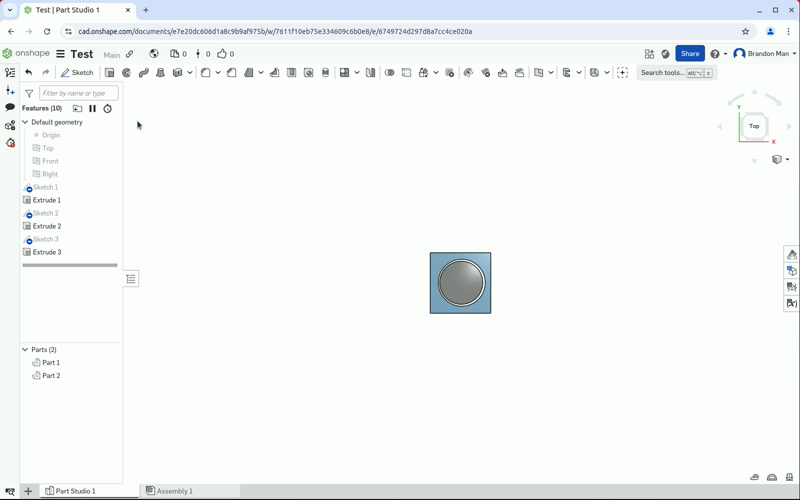
key(shift+h)
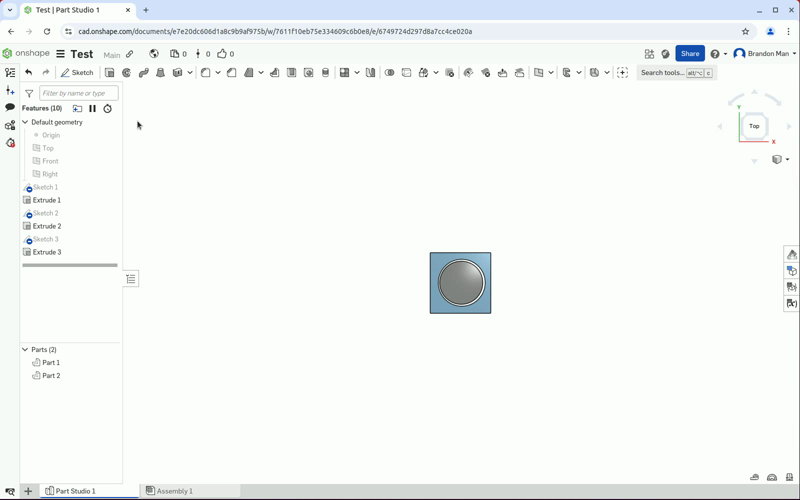
key(shift+h)
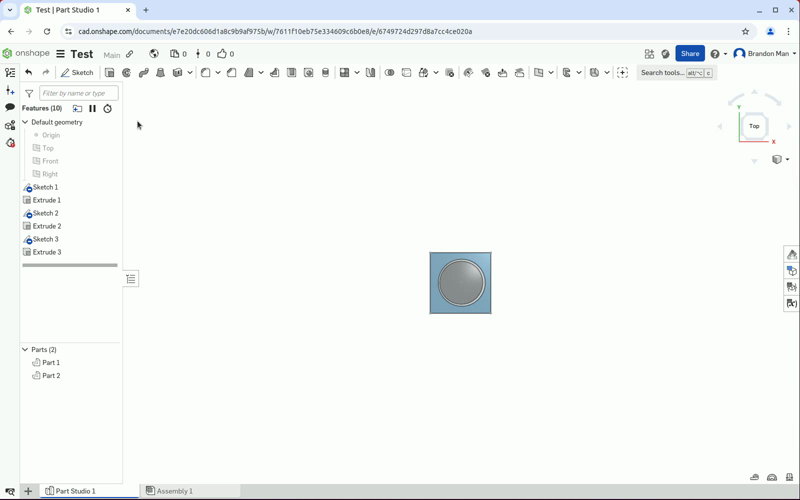
key(shift+7)
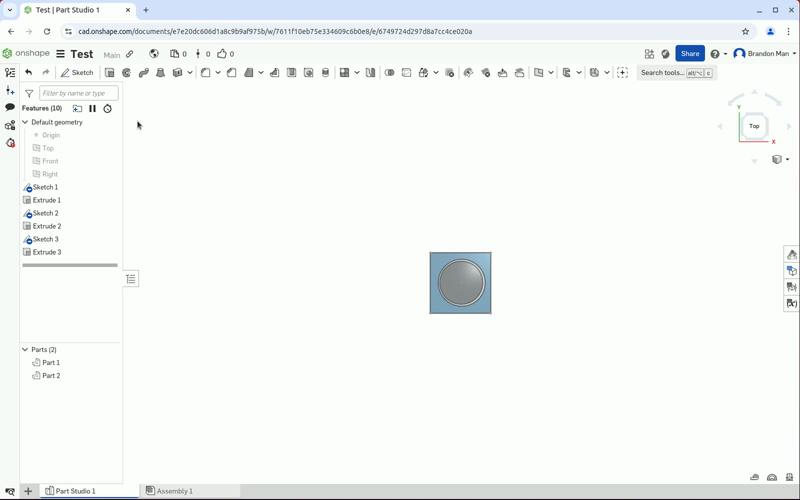
key(up, 3)
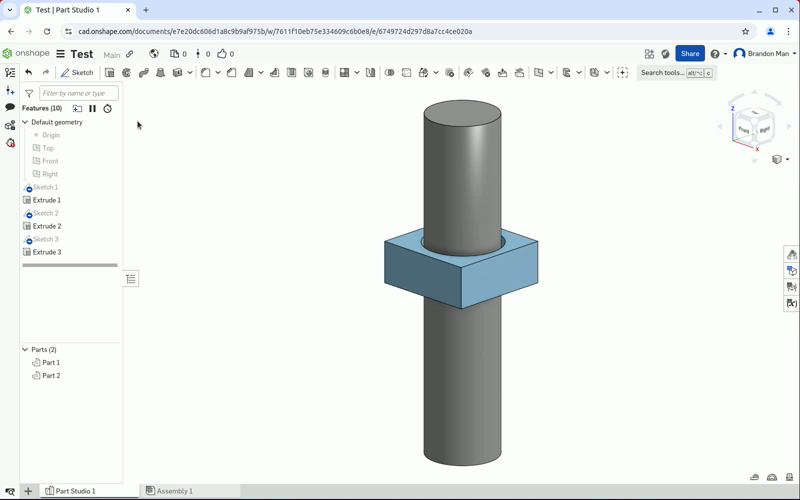
key(left, 3)
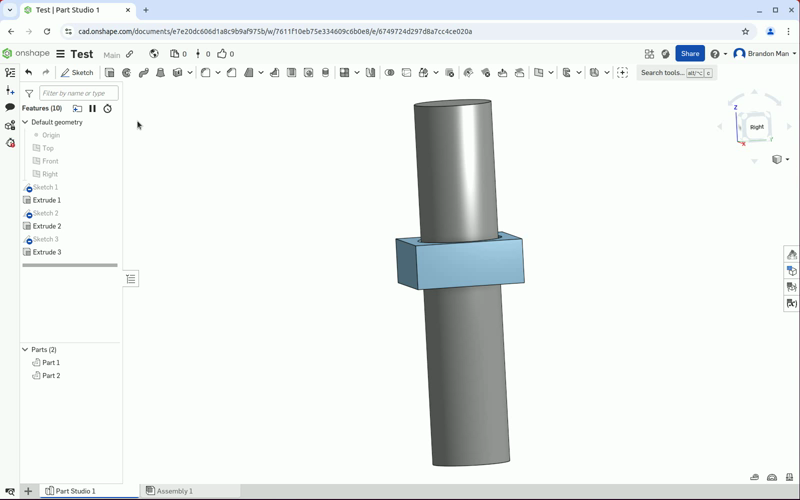
key(right, 3)
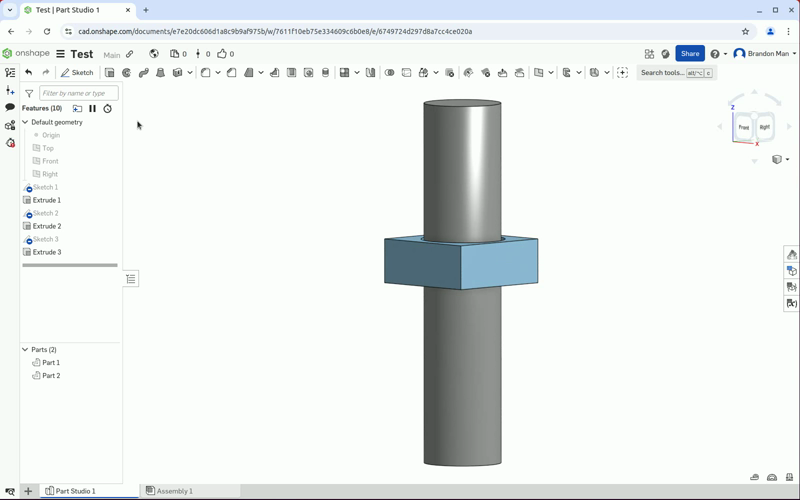
key(down, 3)
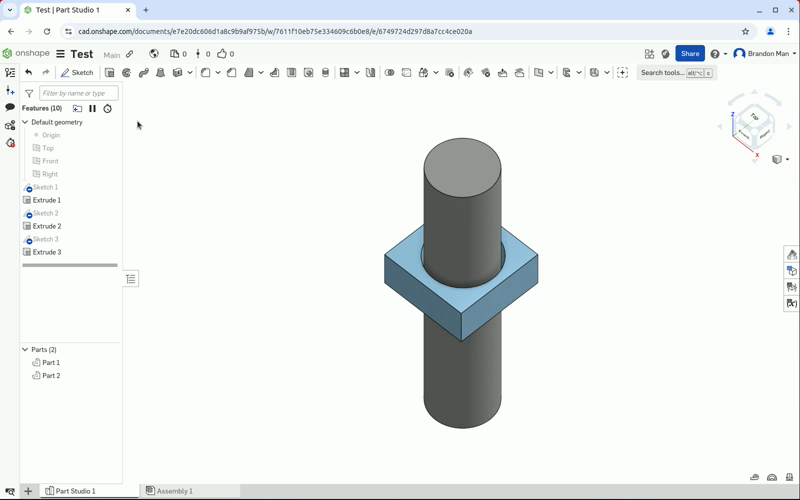
mouse_move(73, 189)
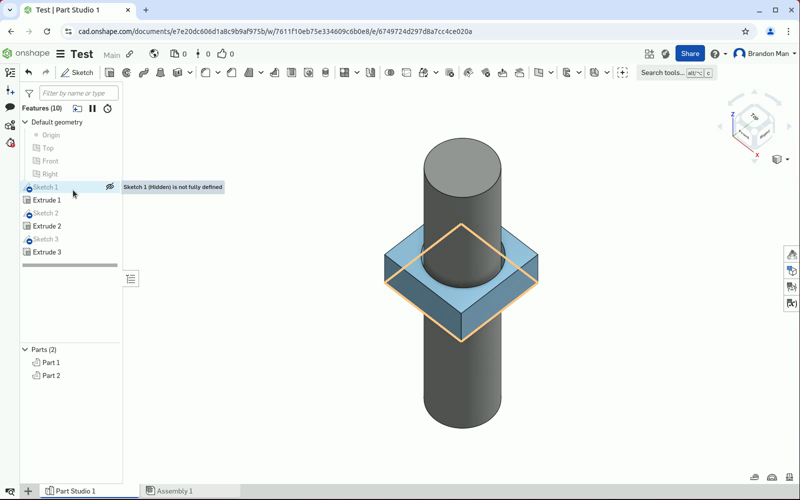
click(73, 189)